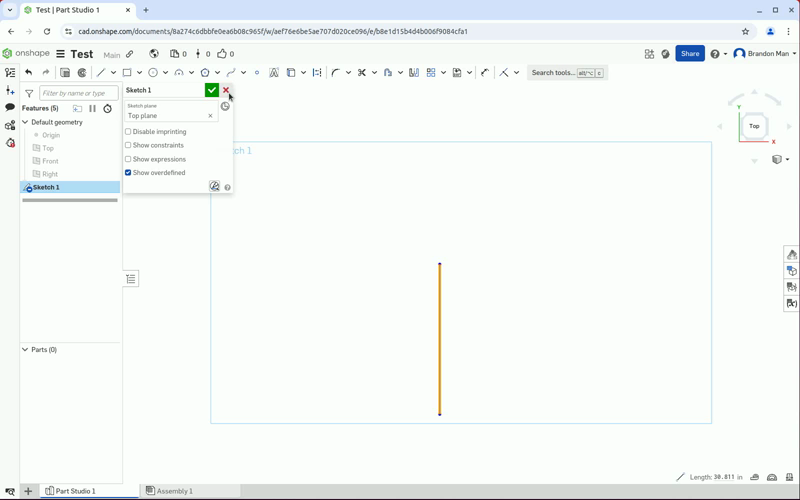
key(shift+h)
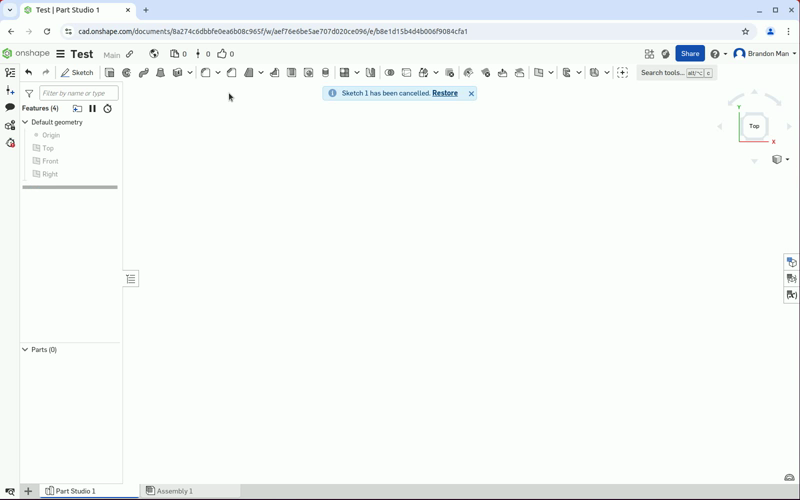
mouse_move(73, 352)
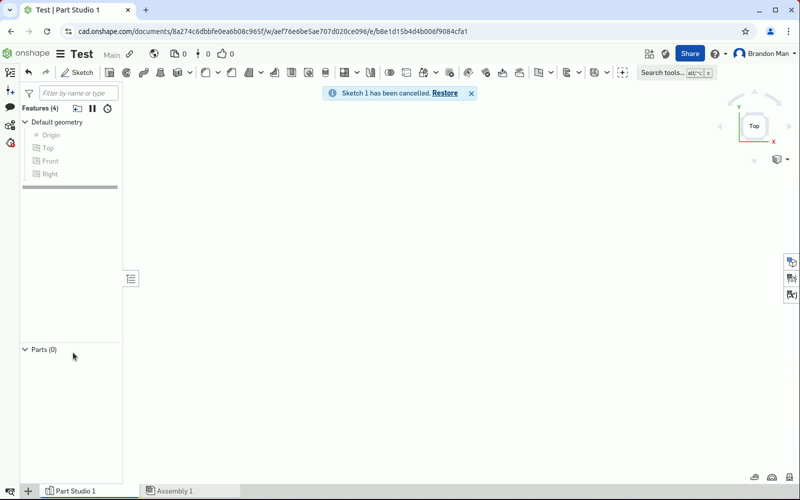
key(y)
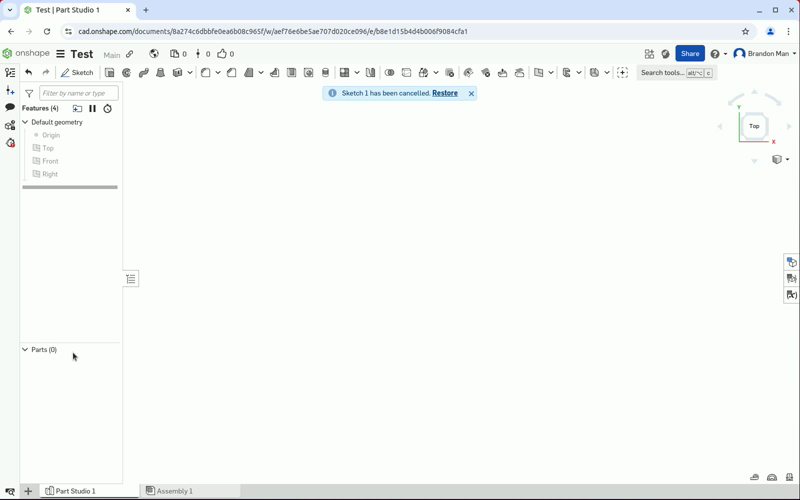
key(shift+p)
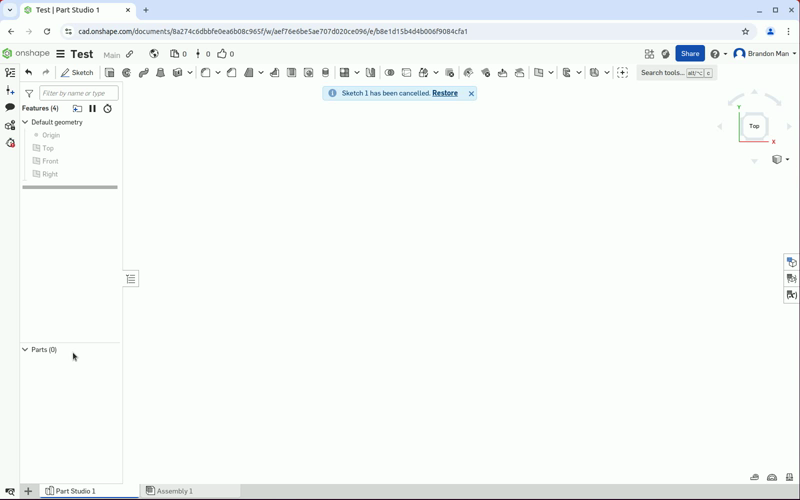
key(space)
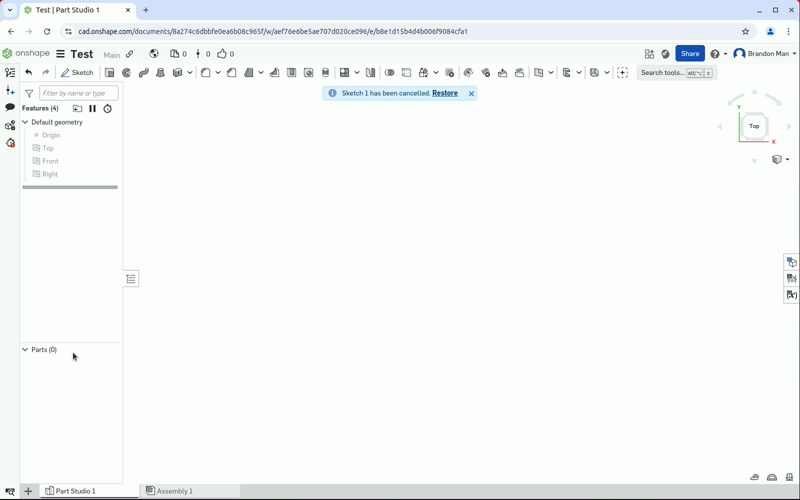
key_down(shift)
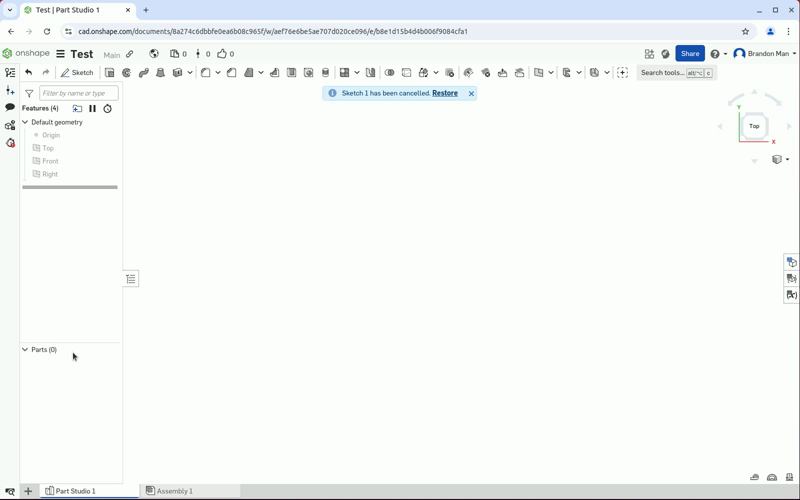
key(up)
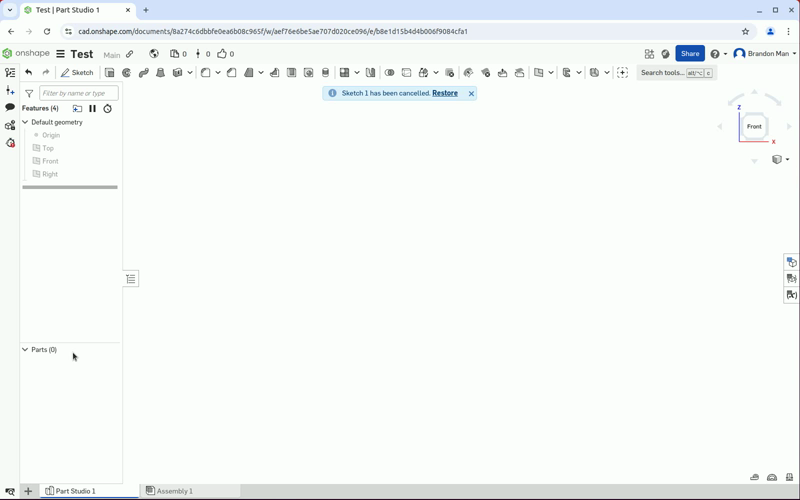
key_up(shift)
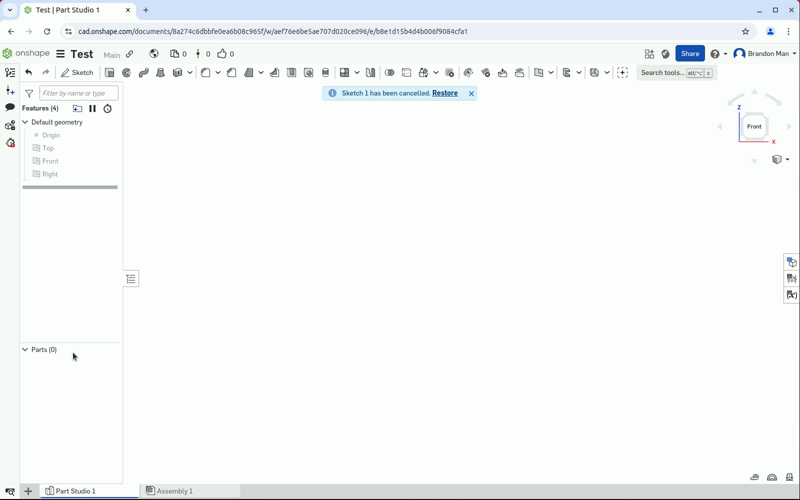
key(space)
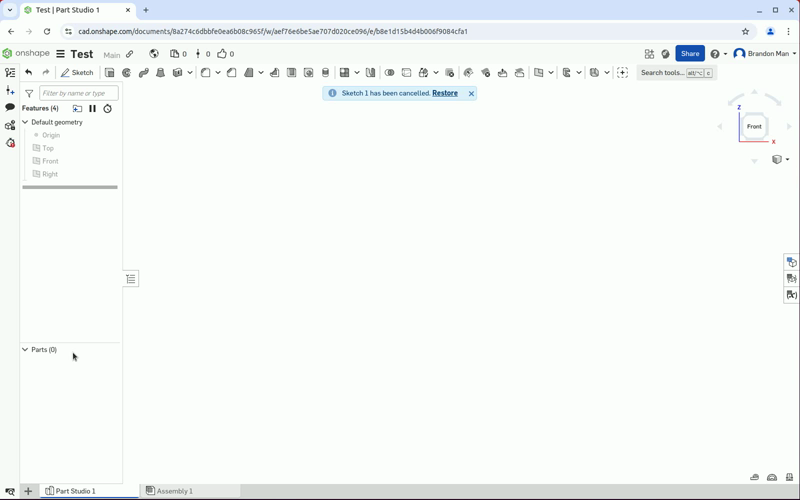
key_down(shift)
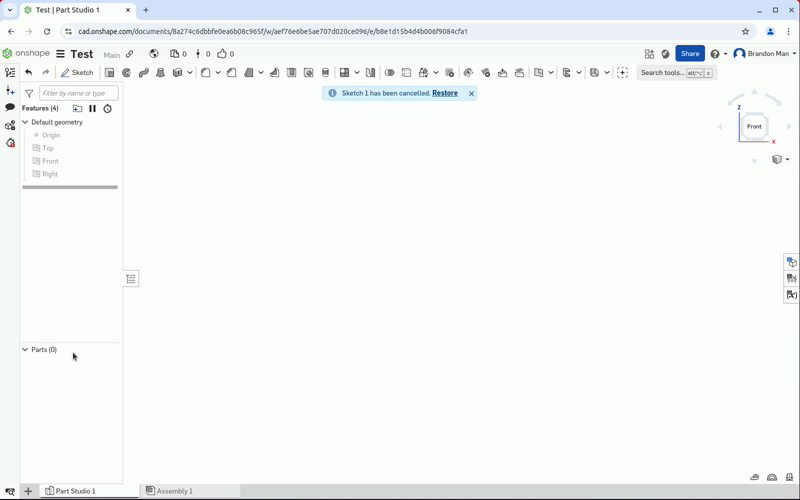
key(left)
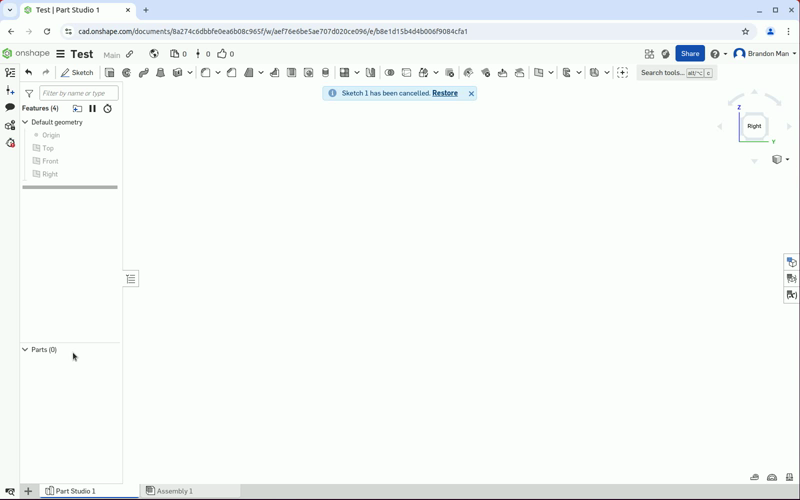
key_up(shift)
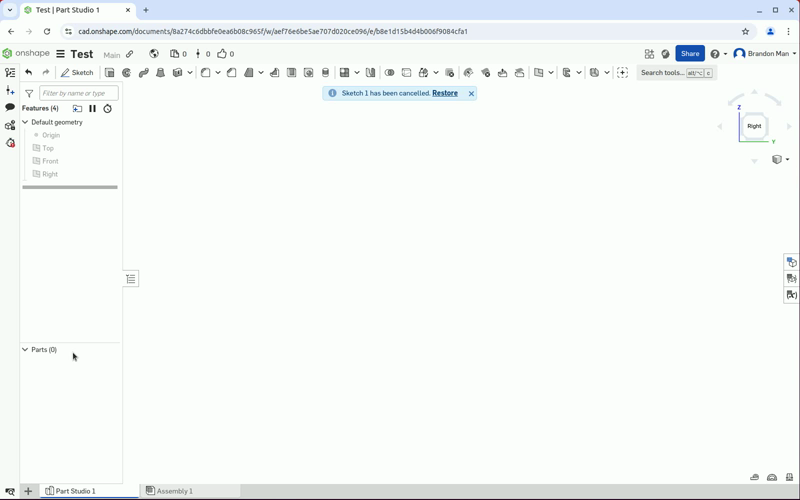
mouse_move(73, 352)
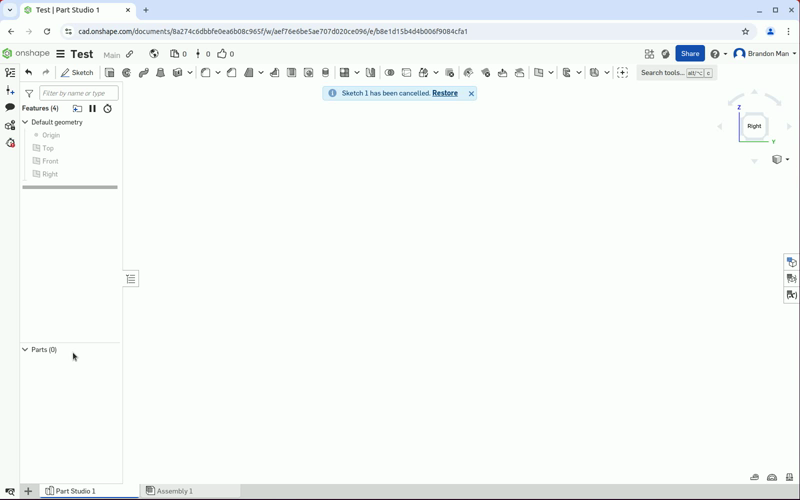
key(shift+y)
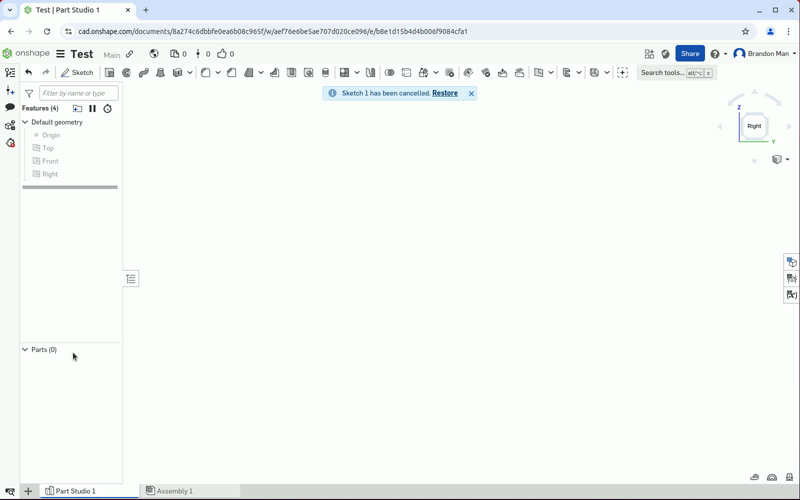
key(shift+s)
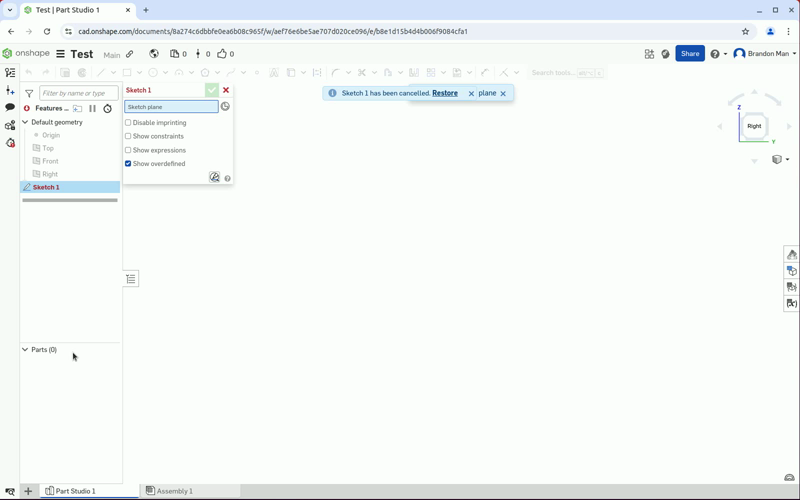
mouse_move(73, 176)
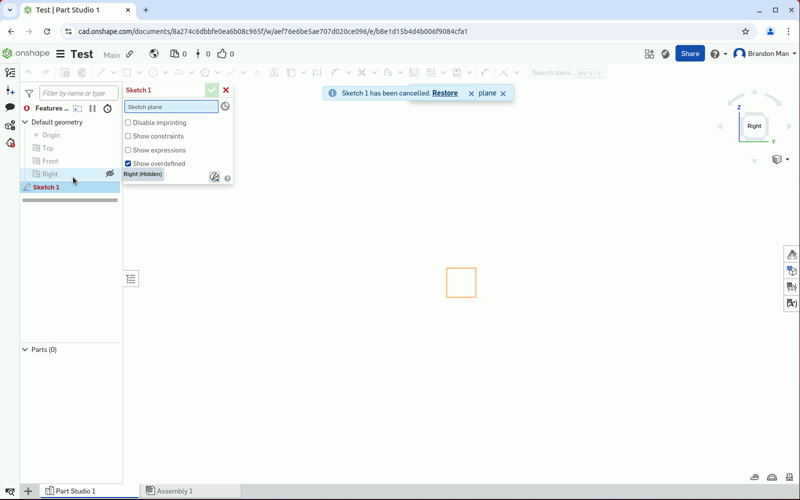
click(73, 176)
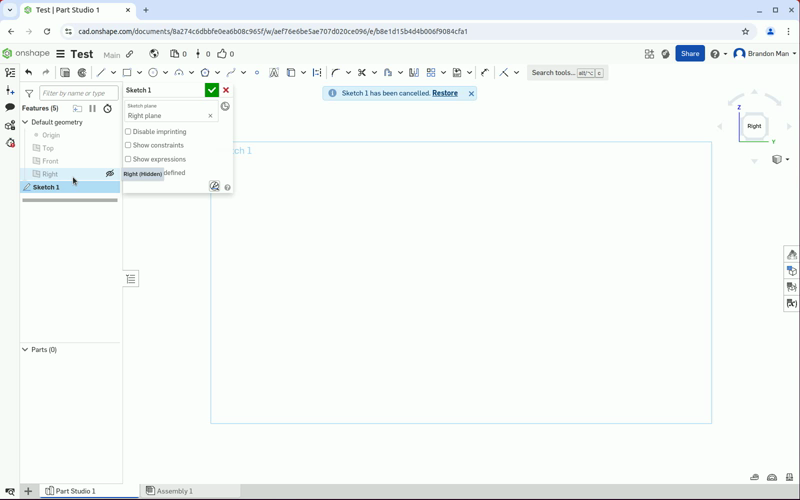
mouse_move(73, 352)
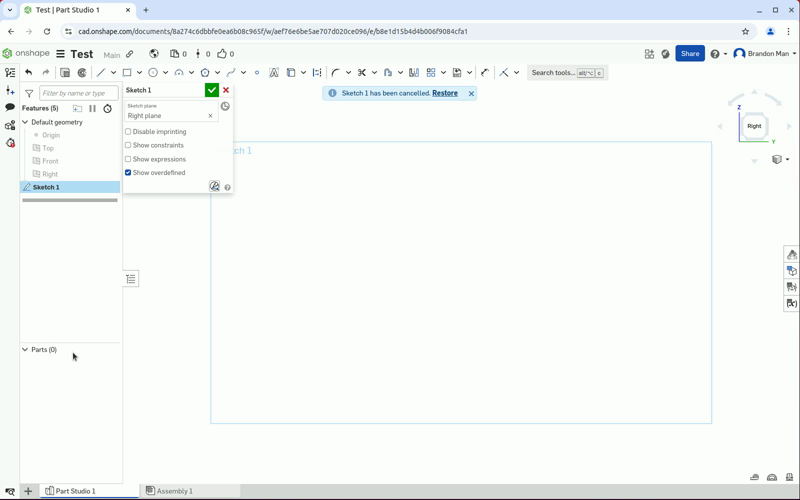
key(y)
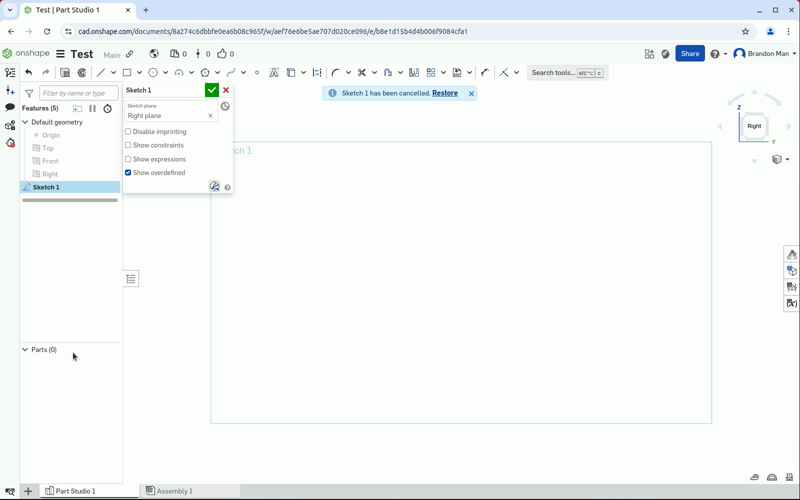
key(l)
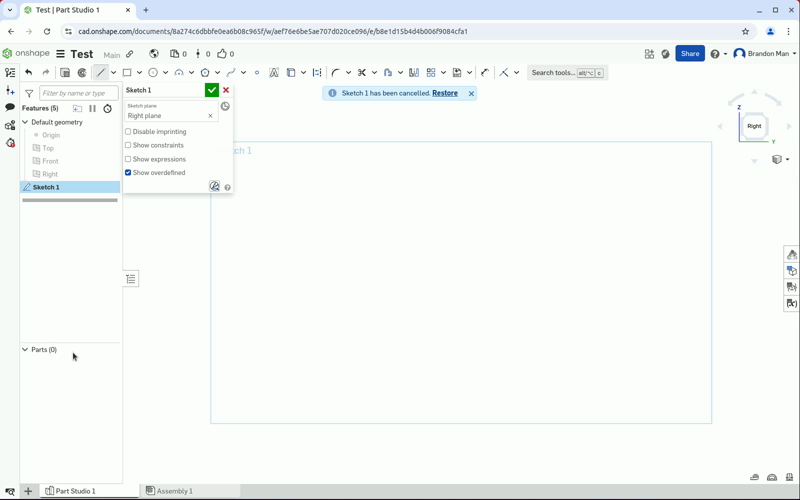
key_down(shift)
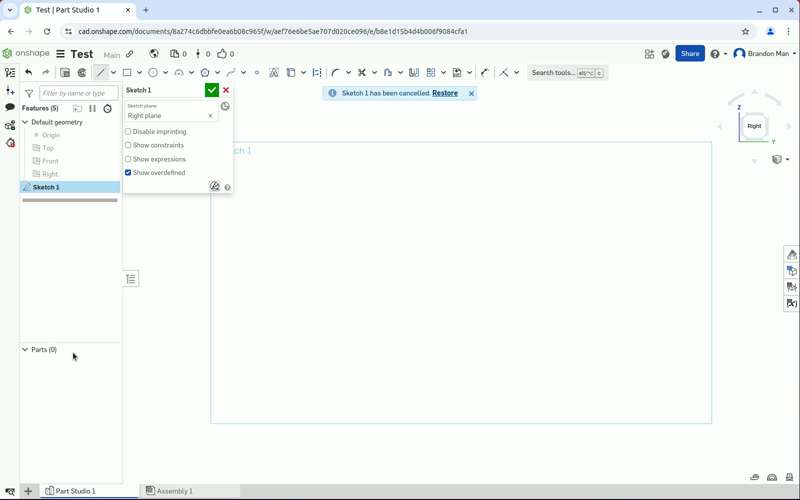
mouse_move(385, 282)
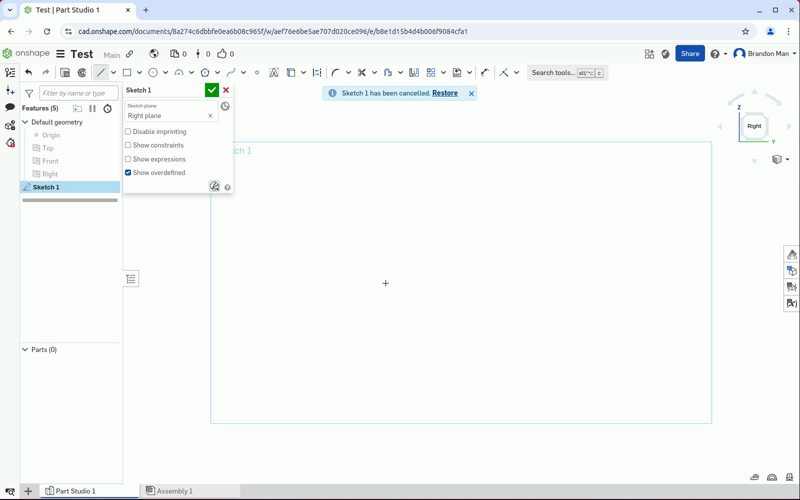
click(385, 282)
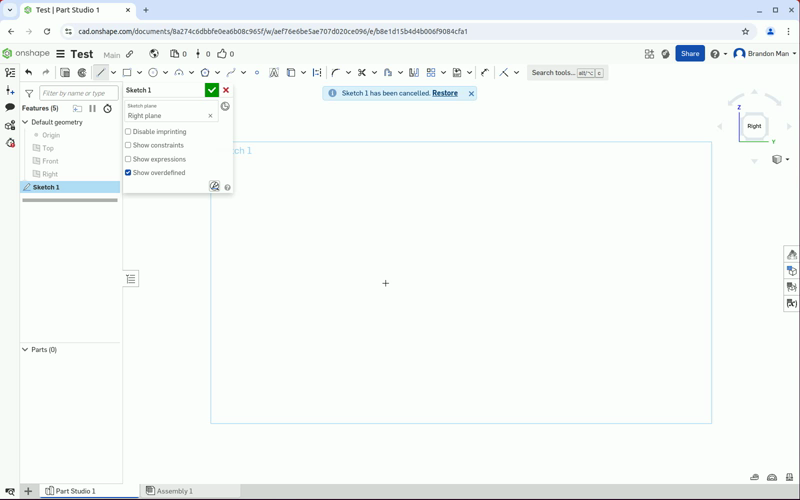
key_up(shift)
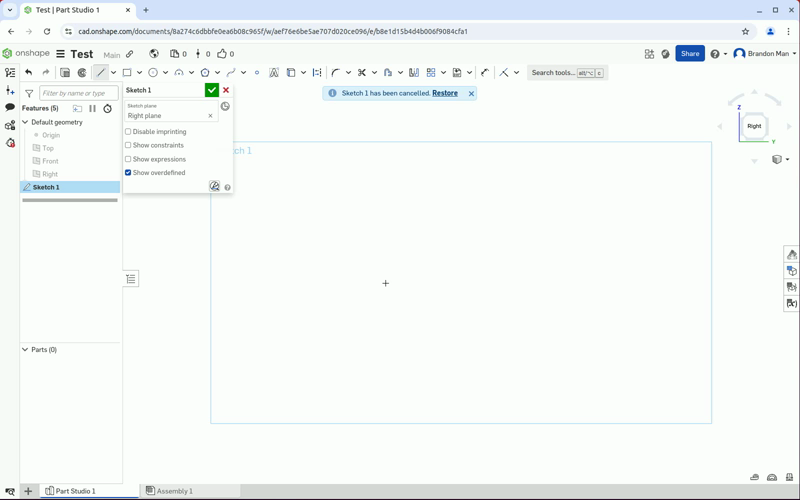
key_down(shift)
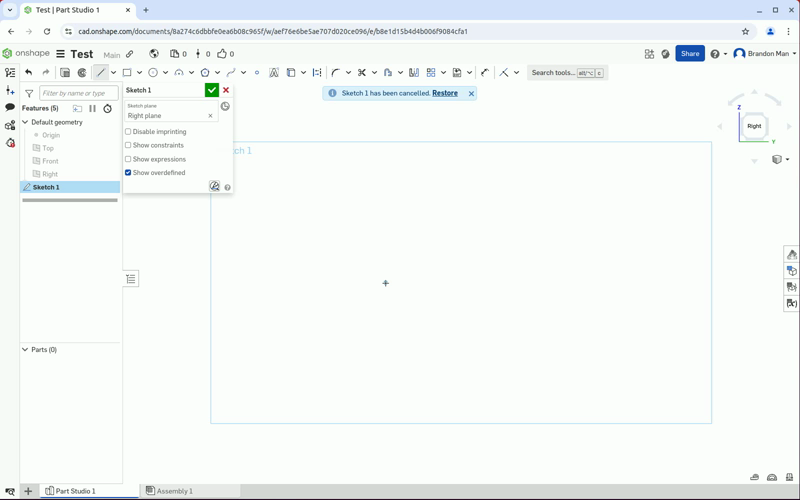
mouse_move(460, 282)
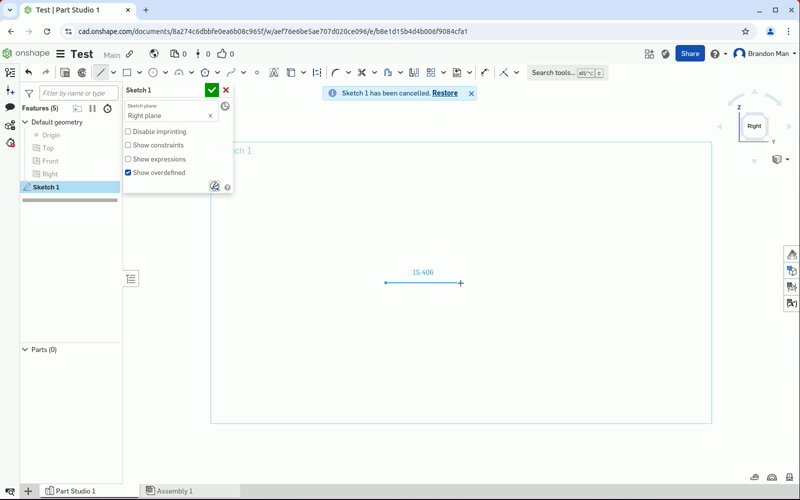
click(460, 282)
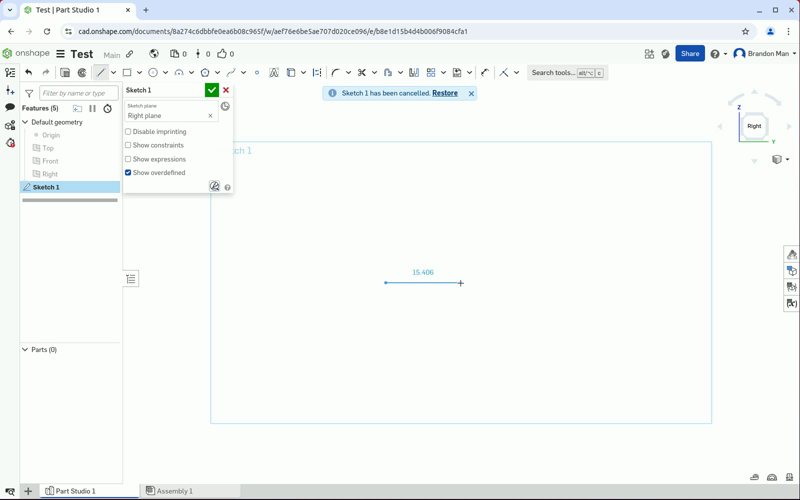
key_up(shift)
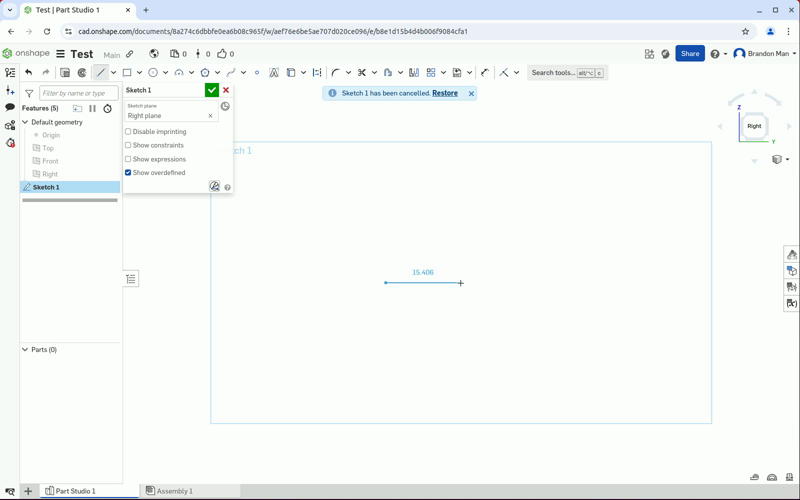
key_down(shift)
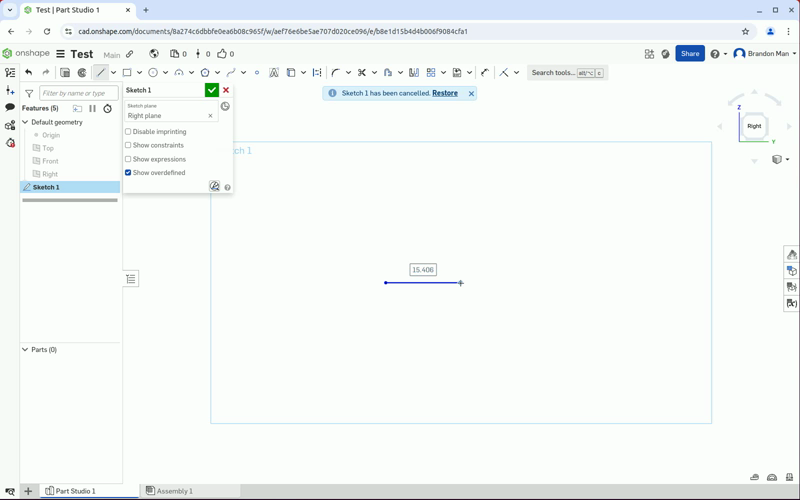
mouse_move(460, 189)
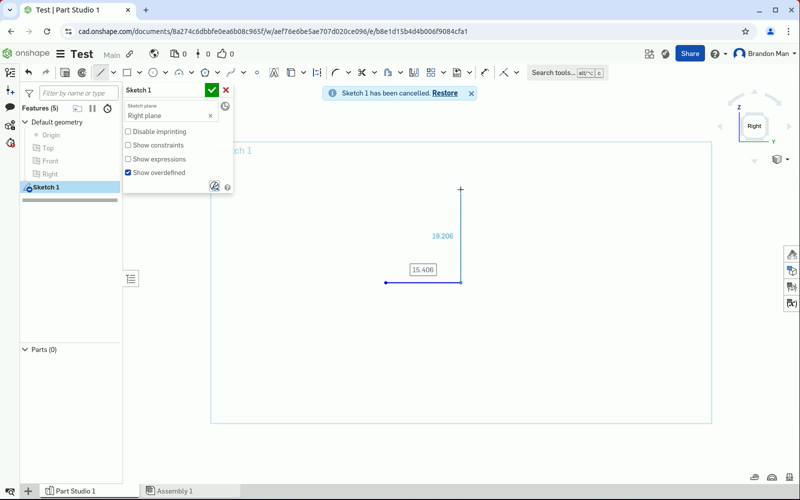
click(460, 189)
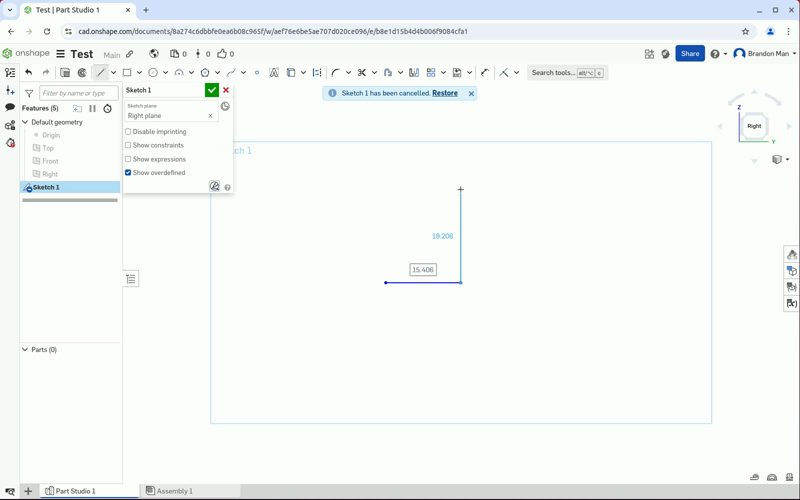
key_up(shift)
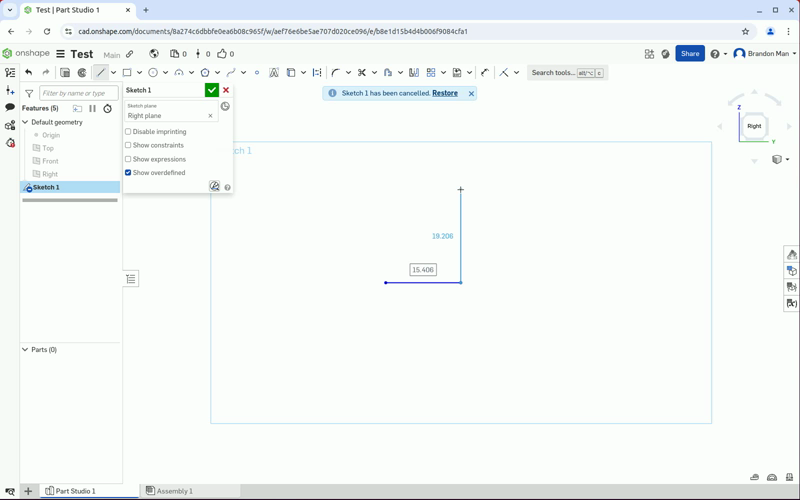
key_down(shift)
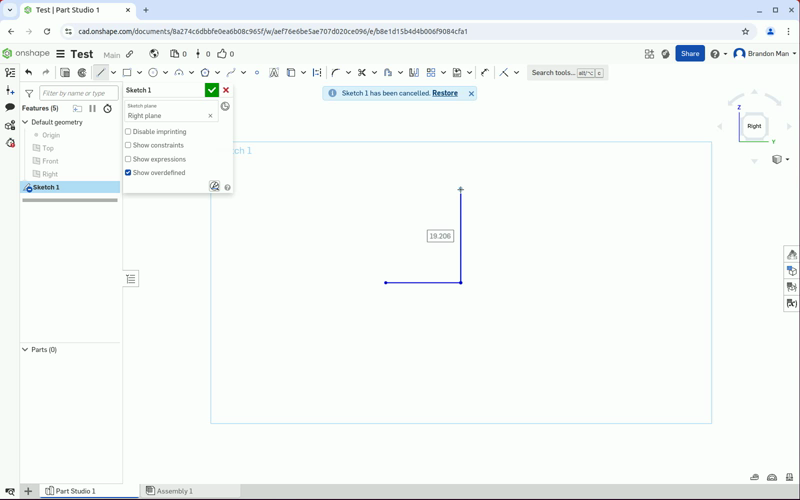
mouse_move(385, 189)
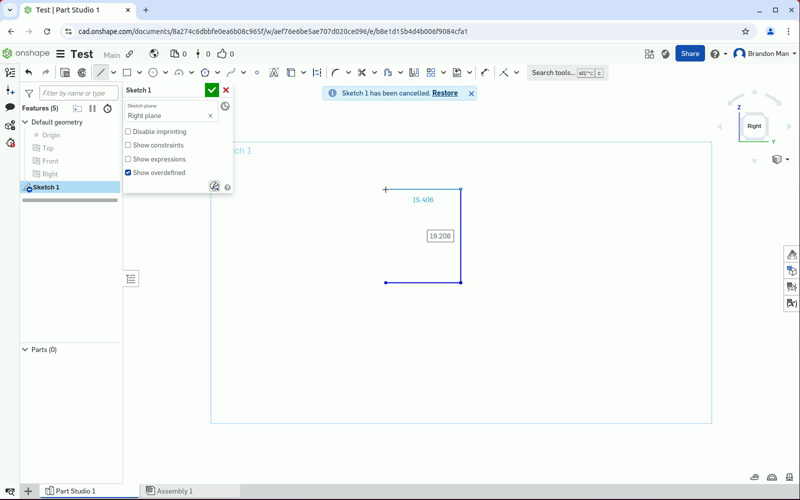
click(385, 189)
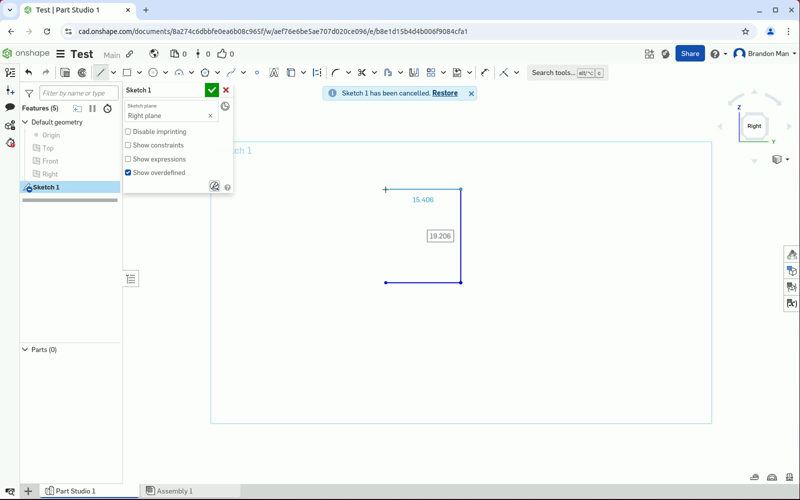
key_up(shift)
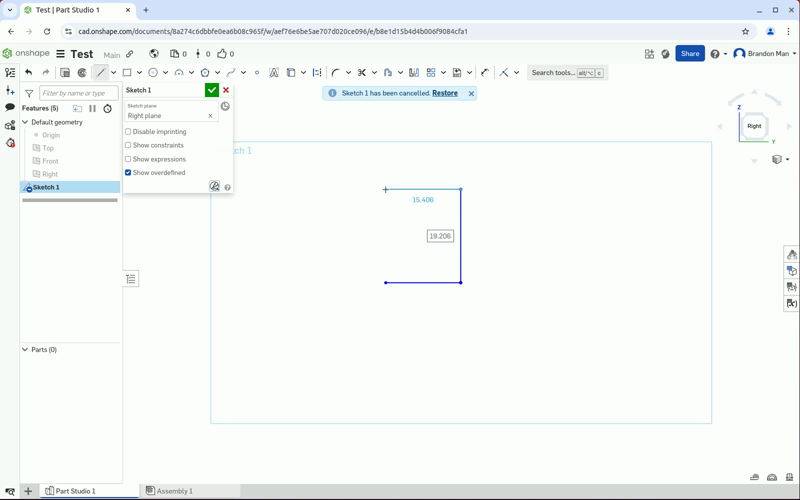
key_down(shift)
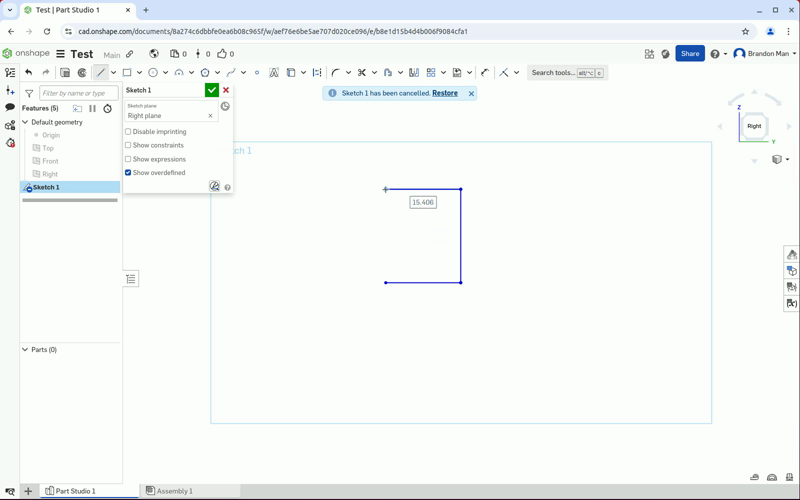
mouse_move(385, 282)
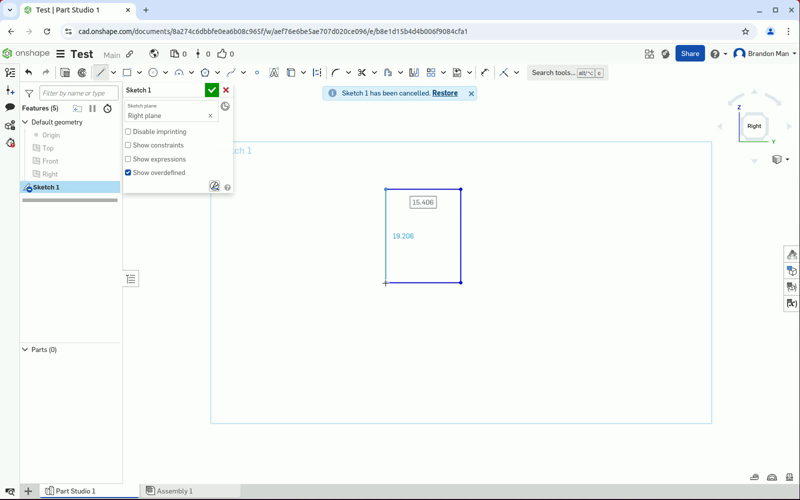
key_up(shift)
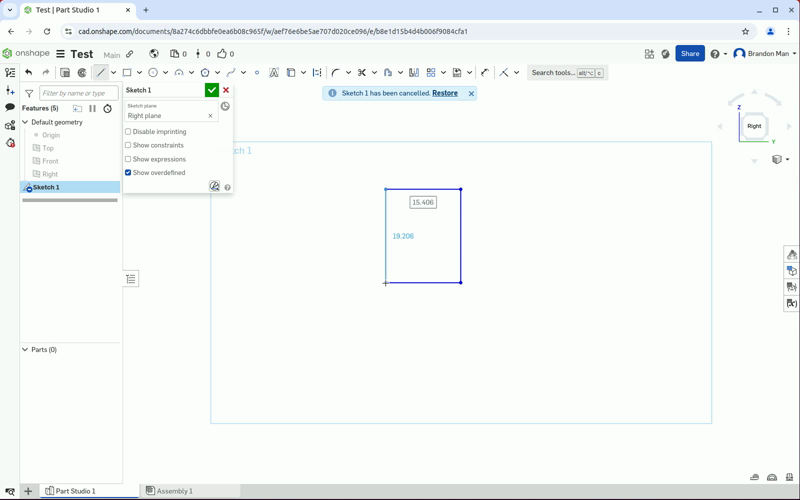
click(385, 282)
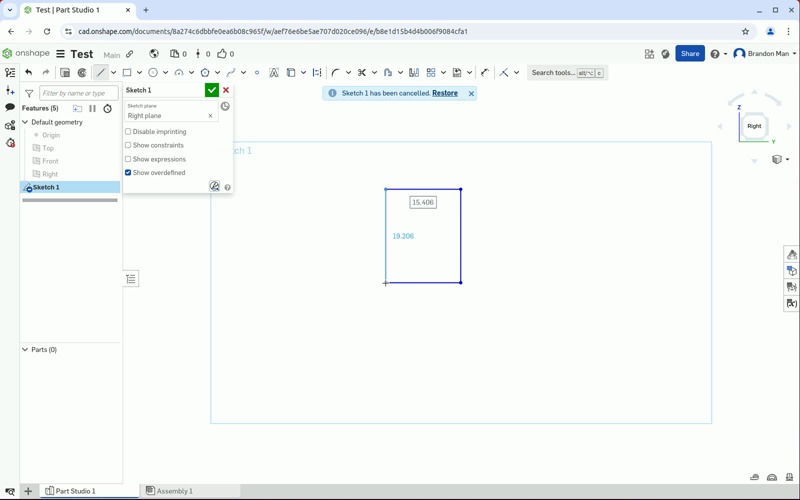
key(esc)
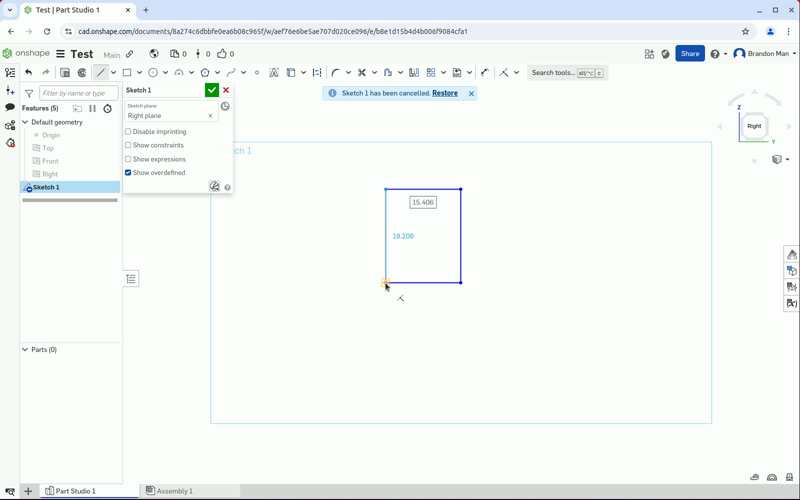
mouse_move(394, 252)
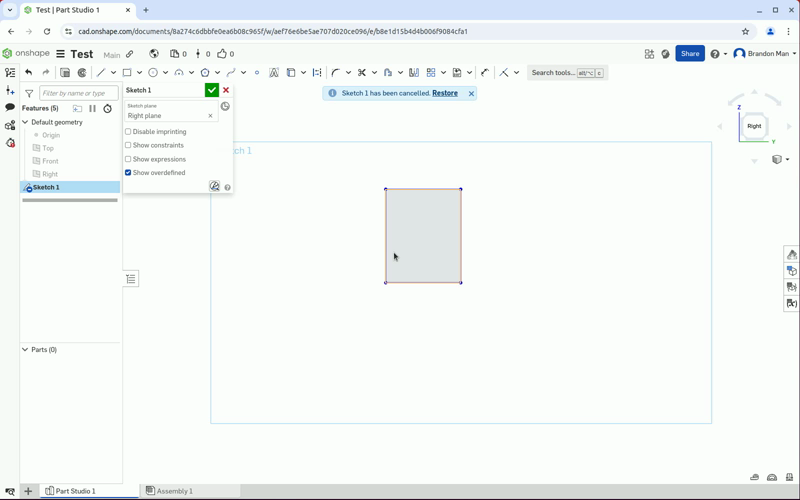
click(394, 252)
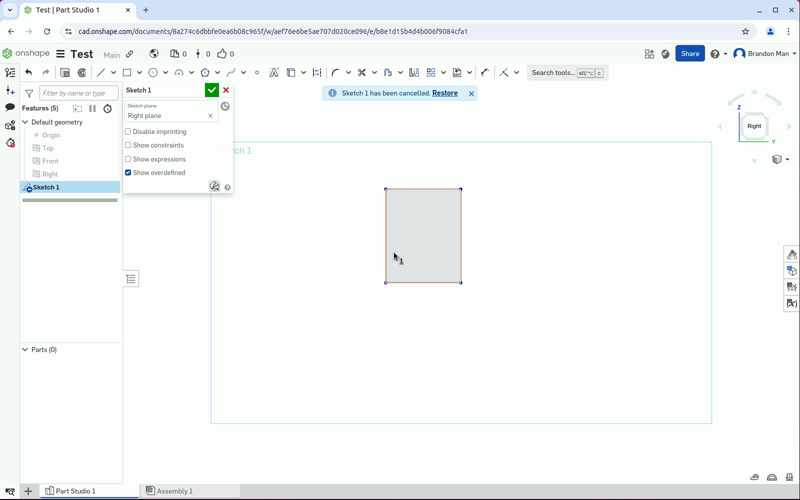
mouse_move(73, 352)
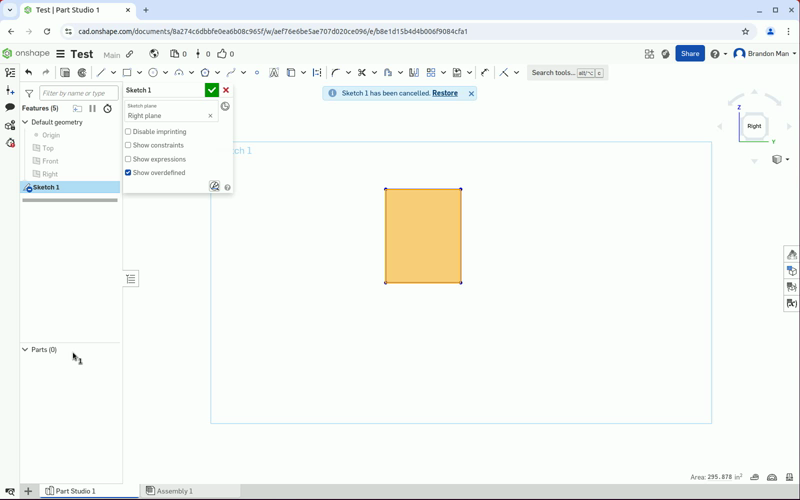
key(shift+y)
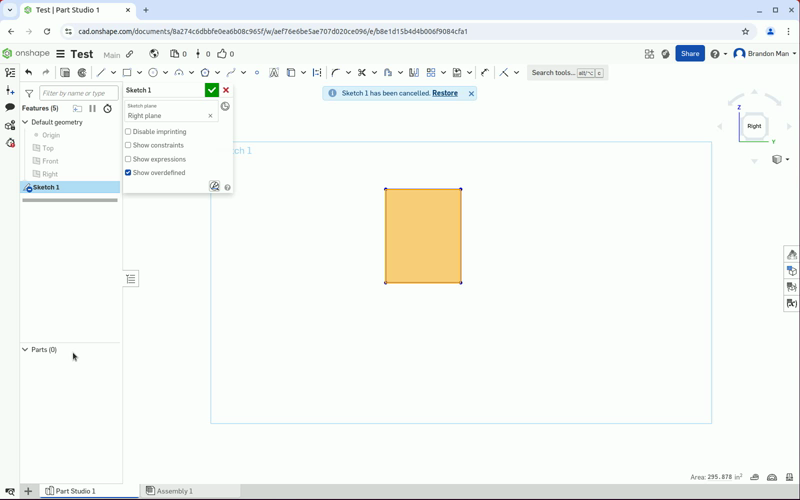
key(shift+e)
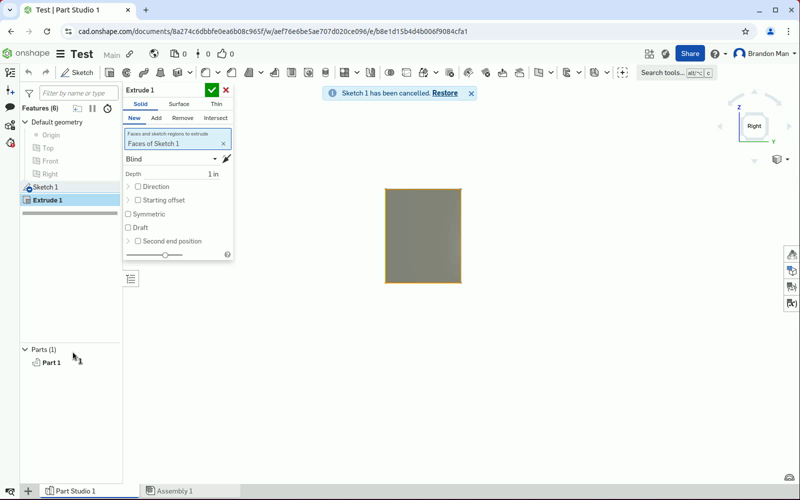
mouse_move(143, 106)
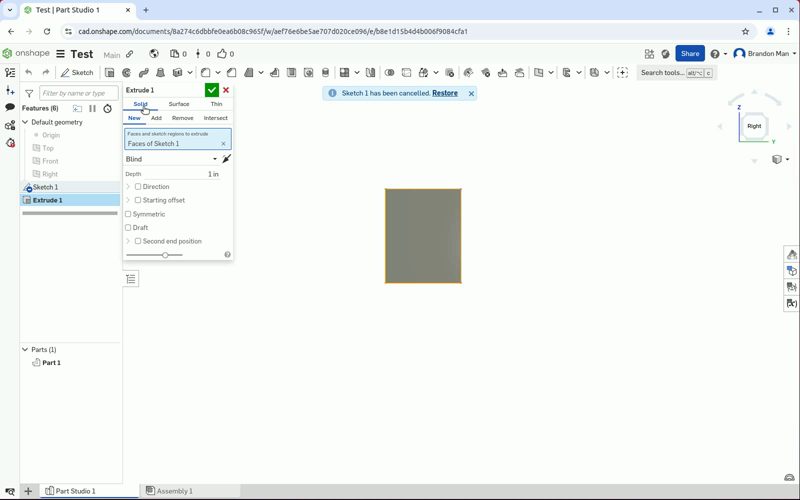
click(143, 106)
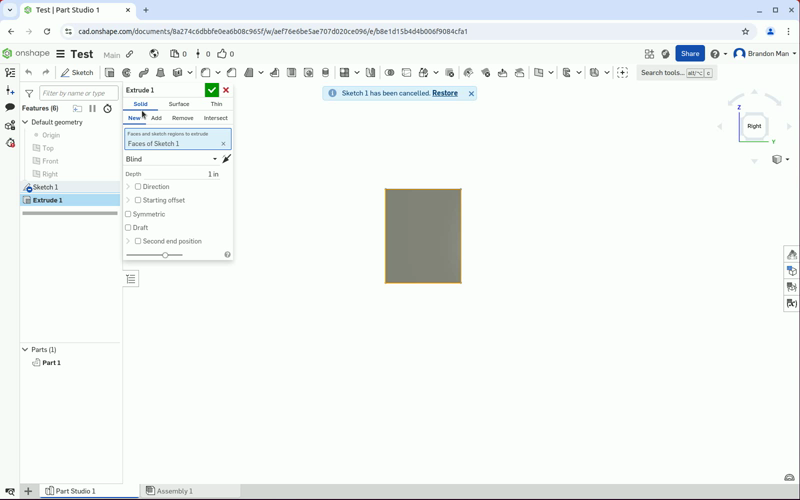
mouse_move(137, 120)
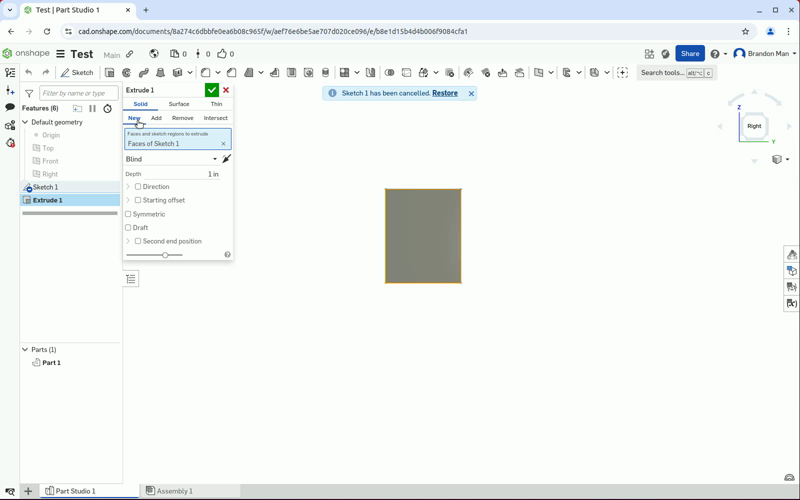
click(137, 120)
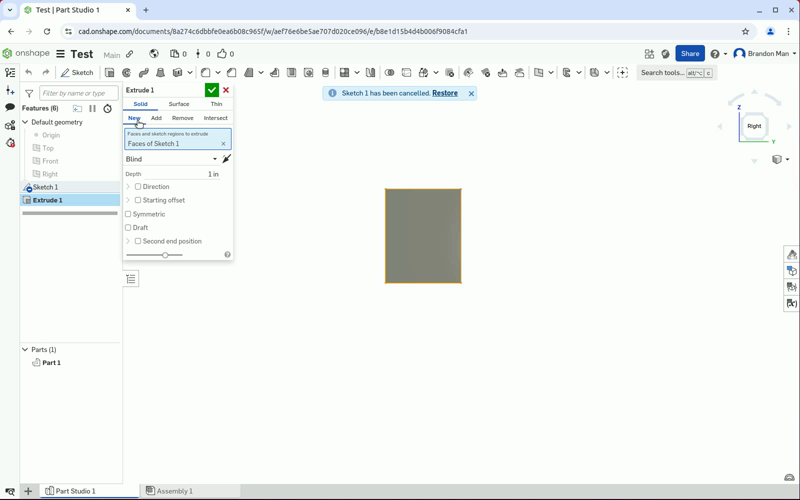
key(tab, 4)
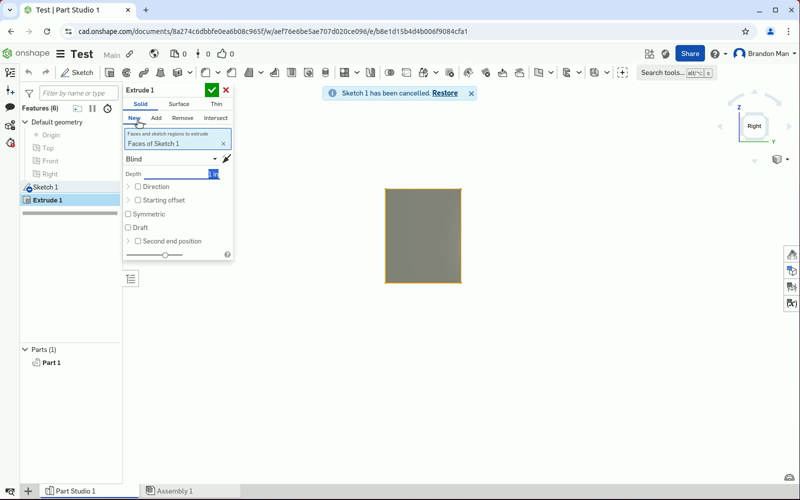
text(23.108)
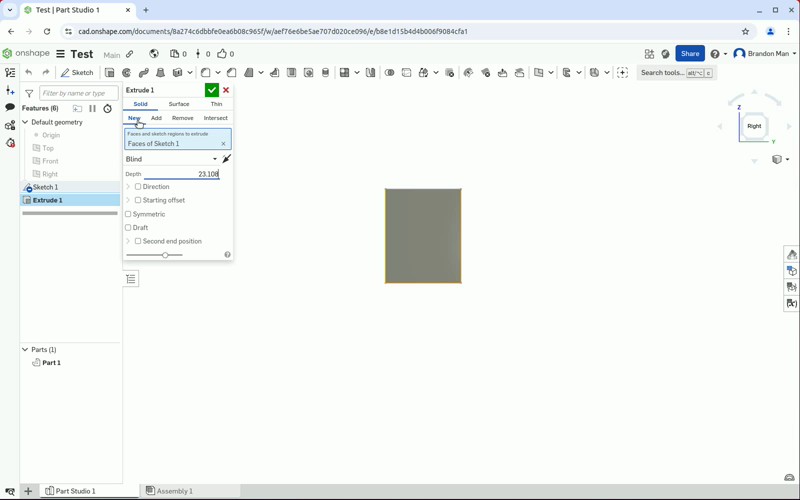
key(enter)
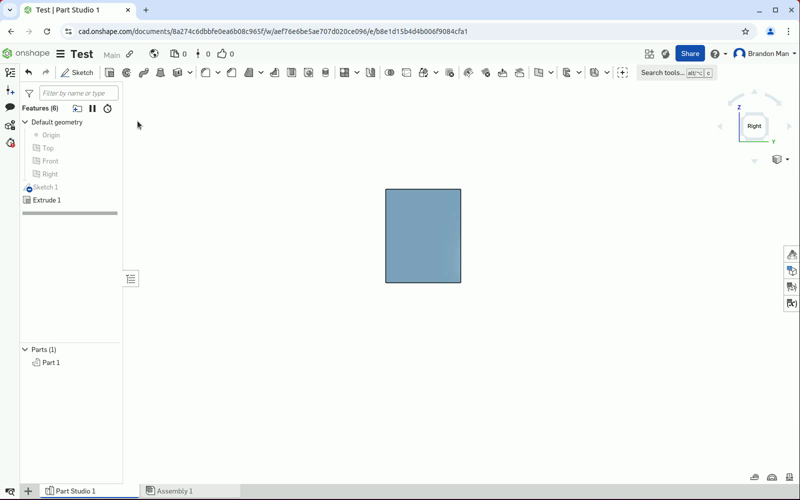
key(shift+h)
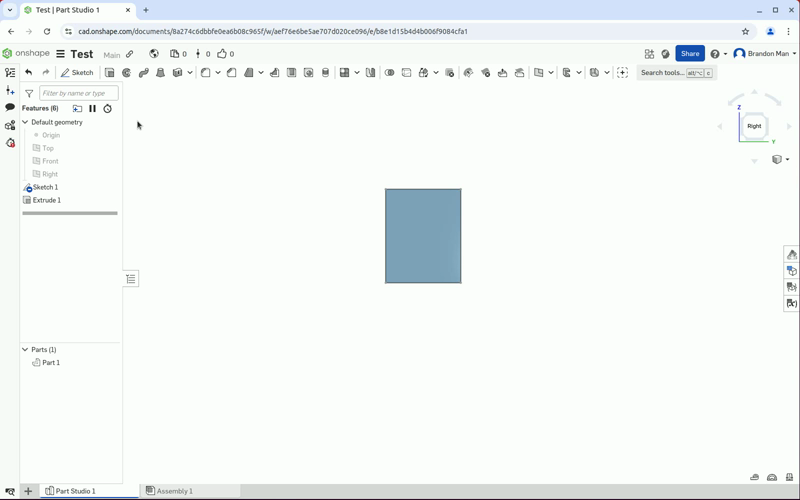
key(shift+h)
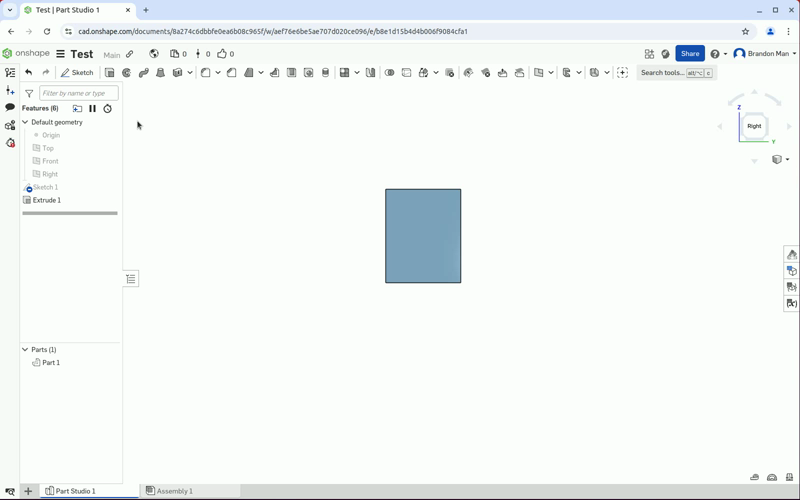
mouse_move(73, 189)
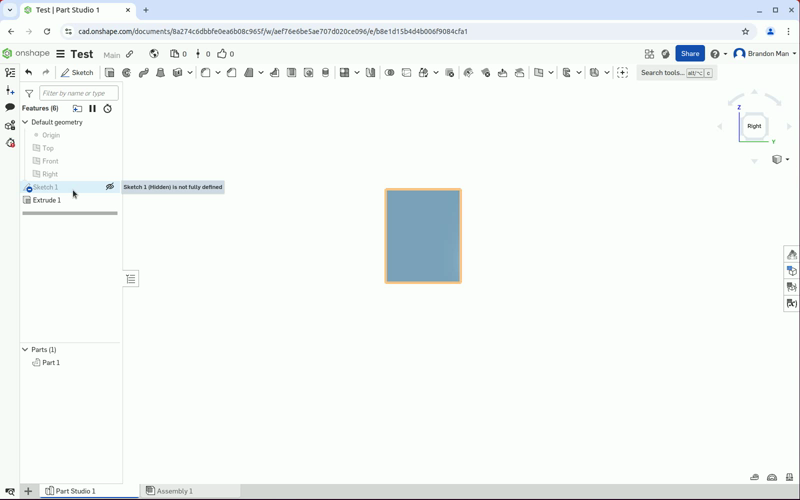
click(73, 189)
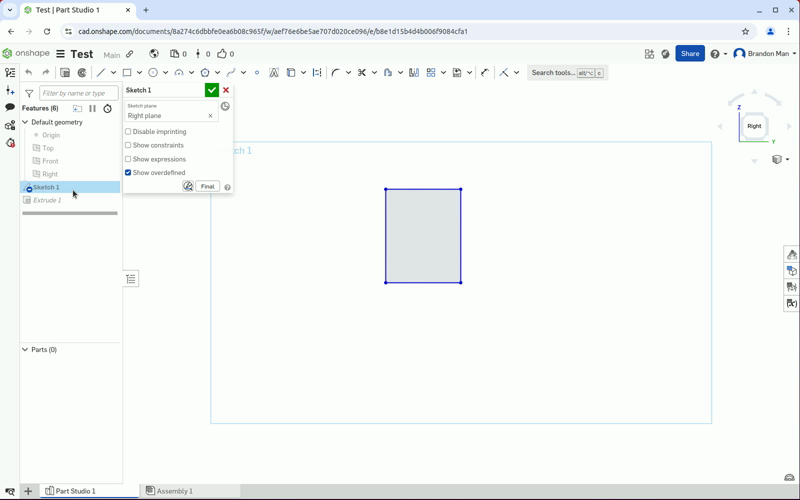
mouse_move(229, 92)
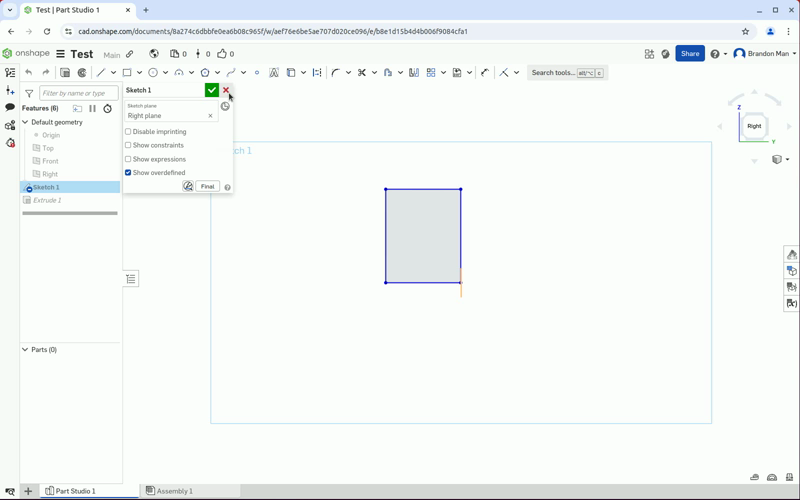
click(229, 92)
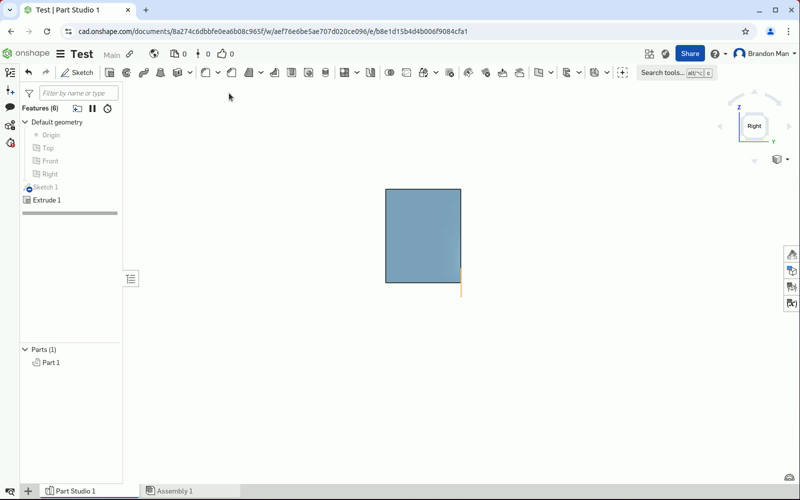
mouse_move(541, 75)
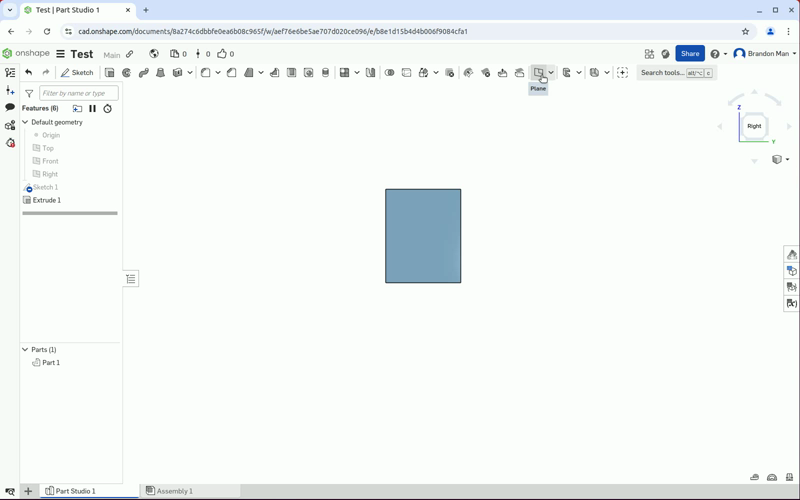
click(541, 75)
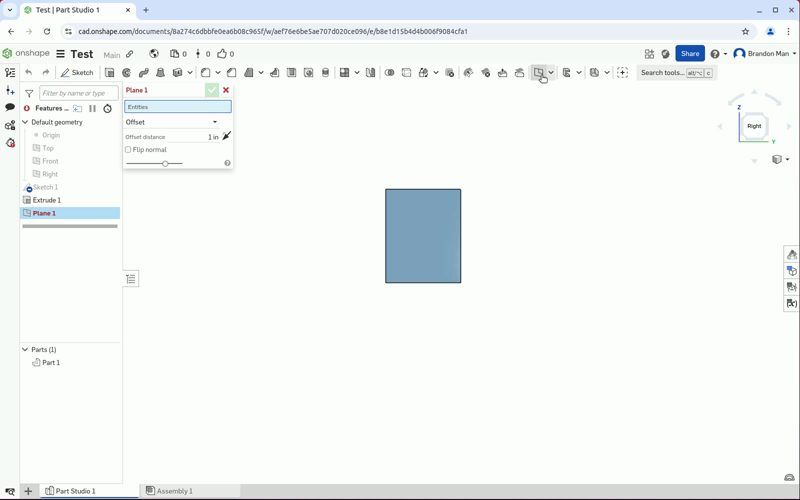
mouse_move(73, 176)
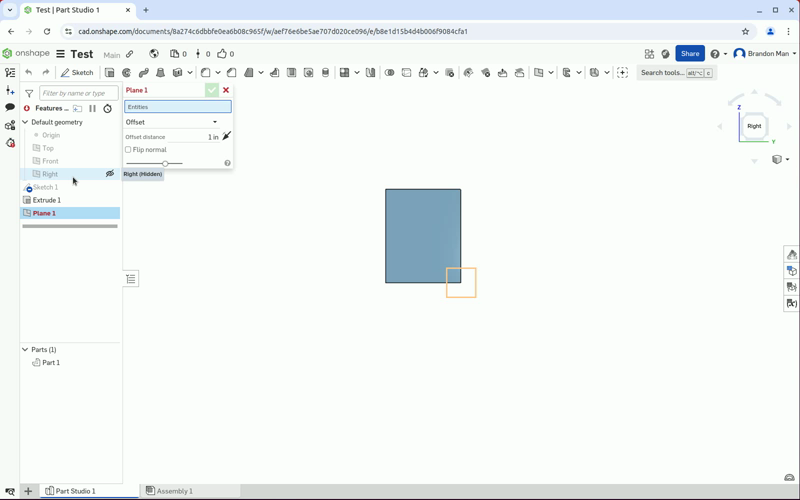
click(73, 176)
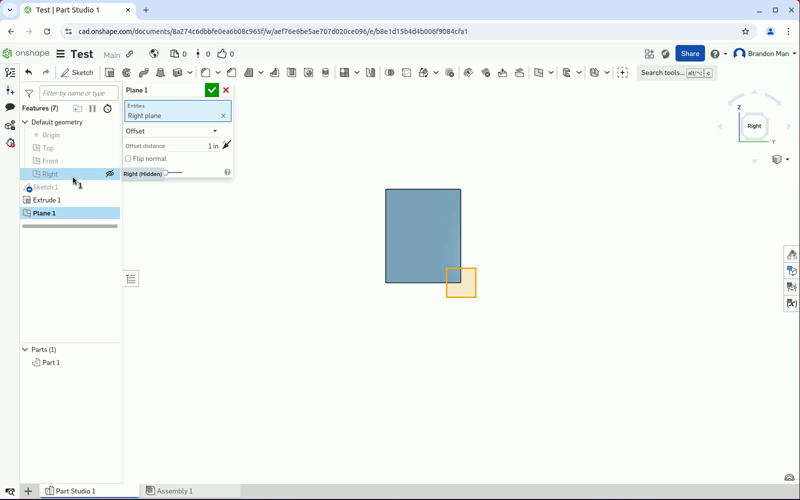
key(tab, 2)
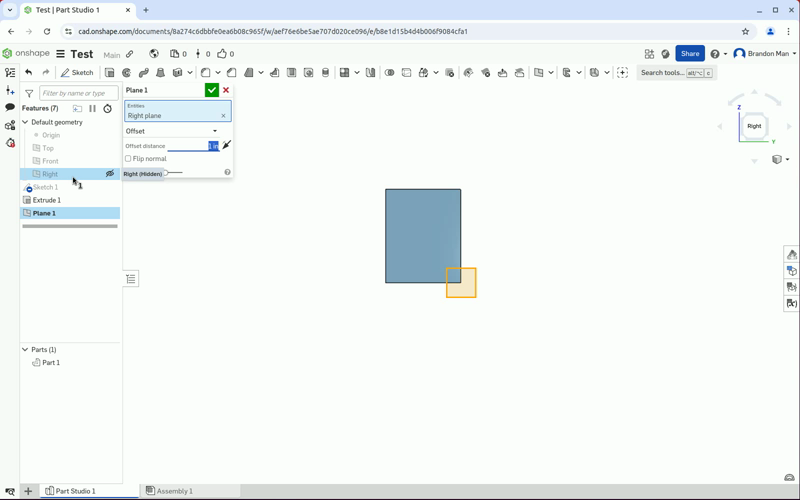
text(23.108)
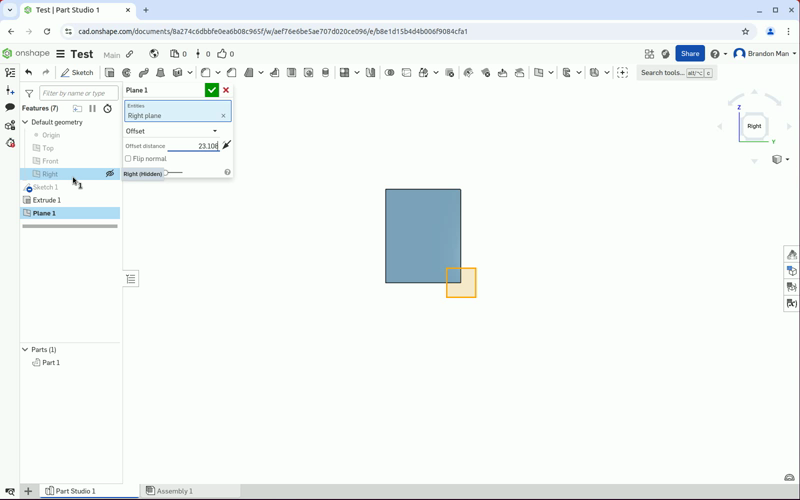
key(enter, 2)
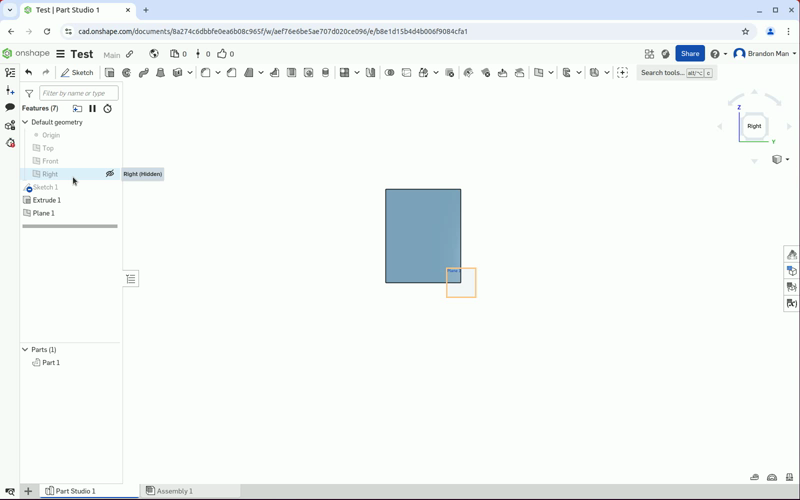
key(shift+s)
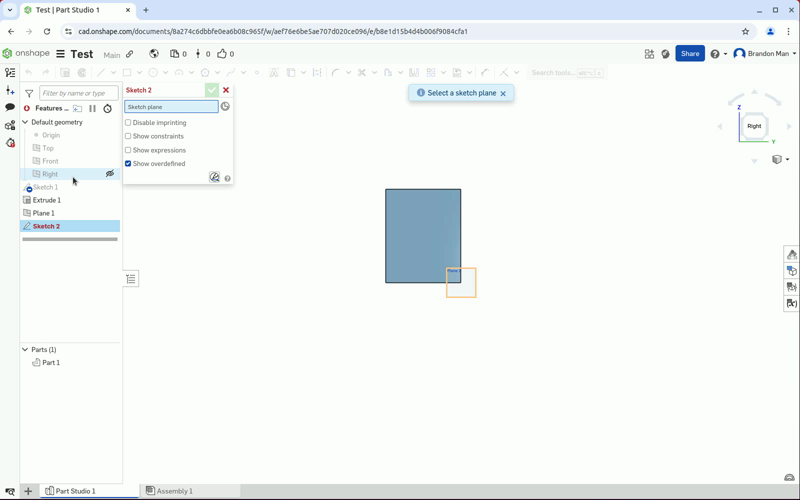
mouse_move(73, 215)
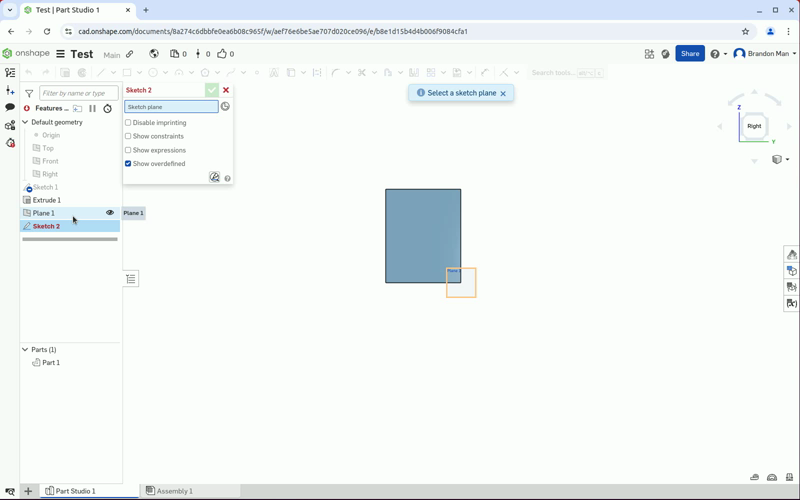
click(73, 215)
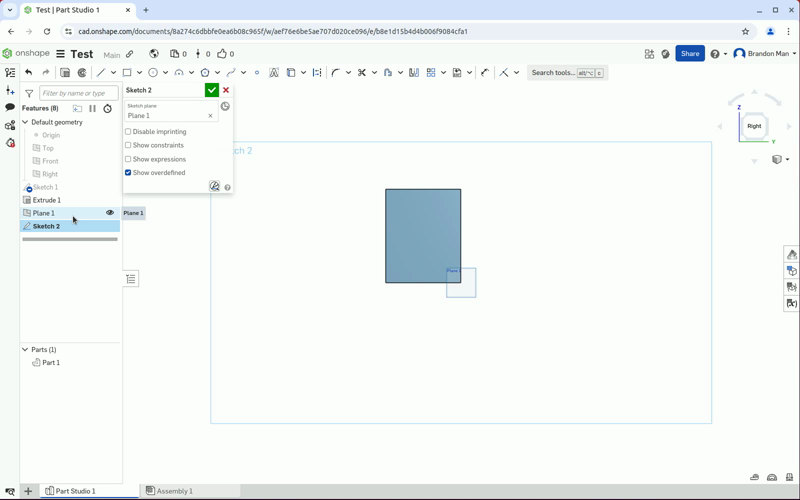
mouse_move(73, 352)
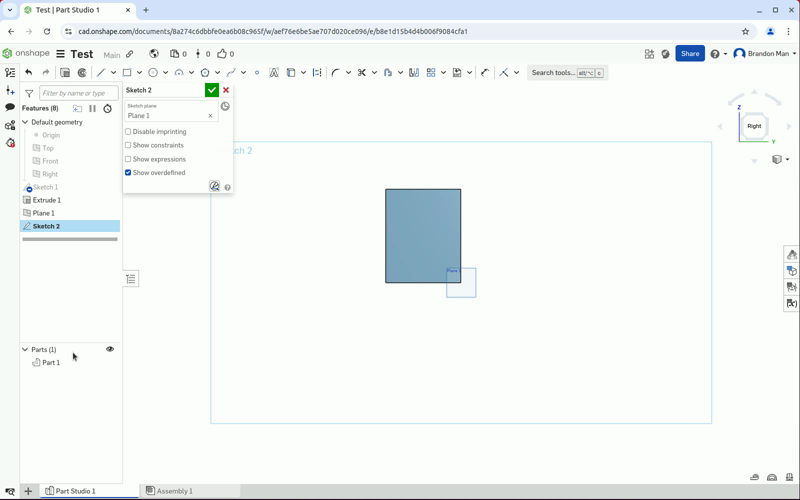
key(y)
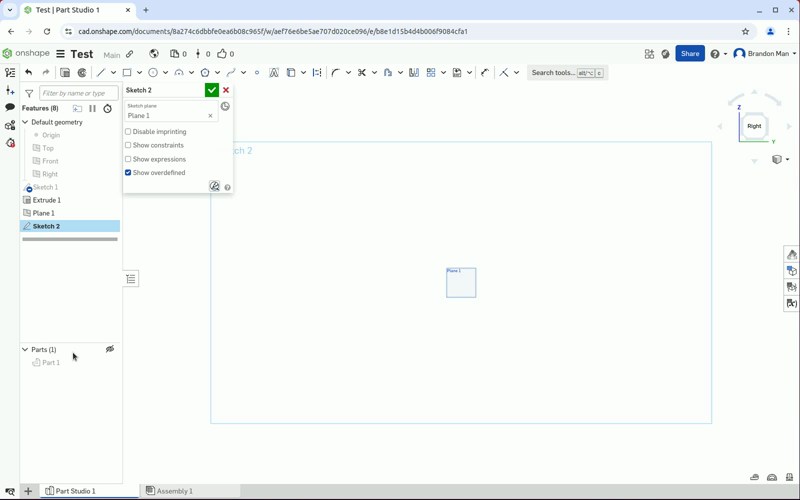
key(l)
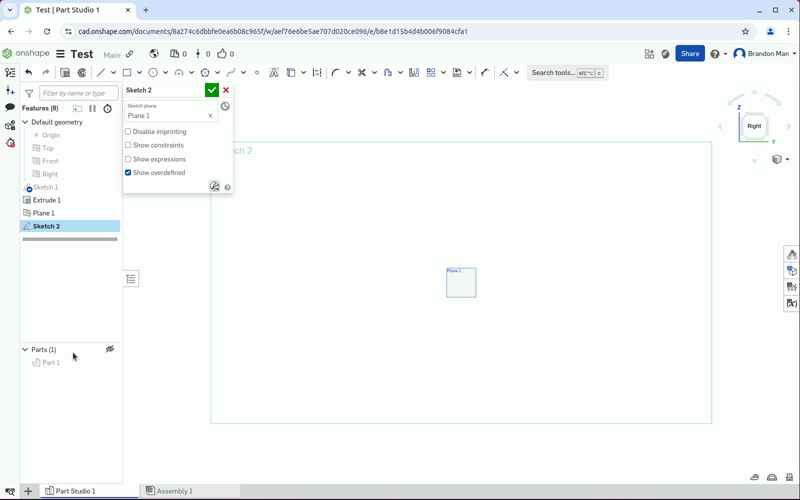
key_down(shift)
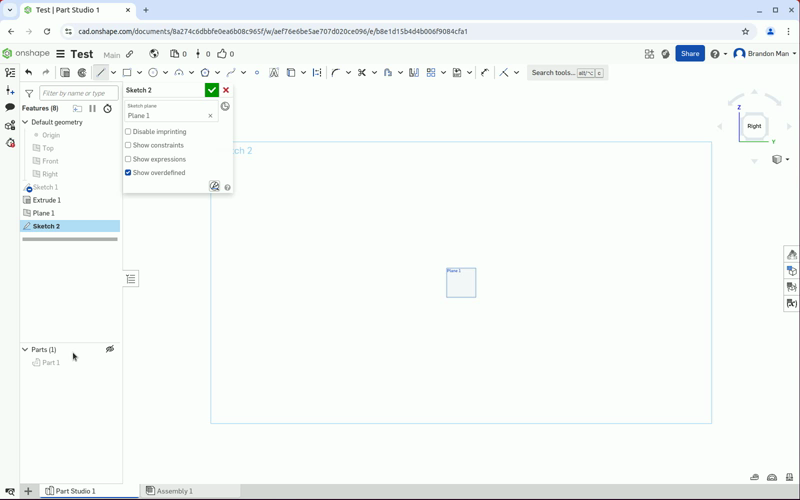
mouse_move(385, 264)
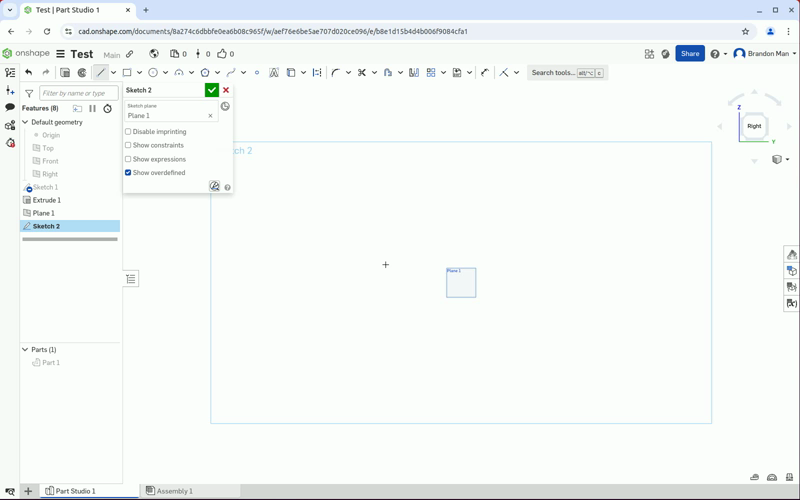
click(385, 264)
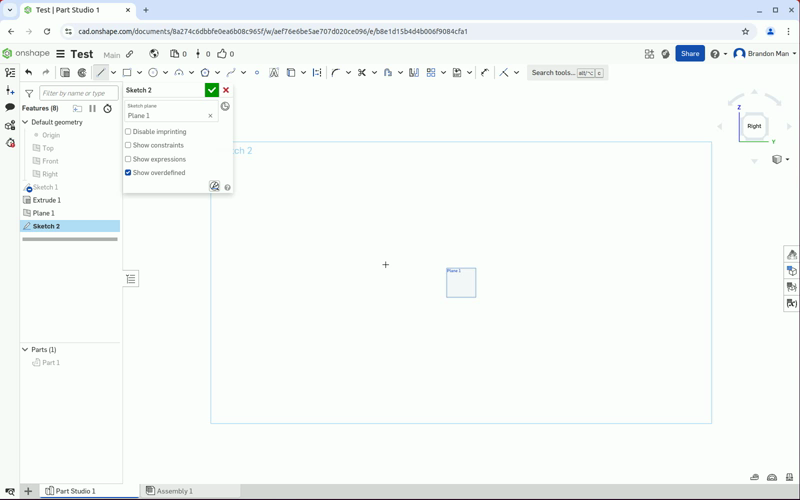
key_up(shift)
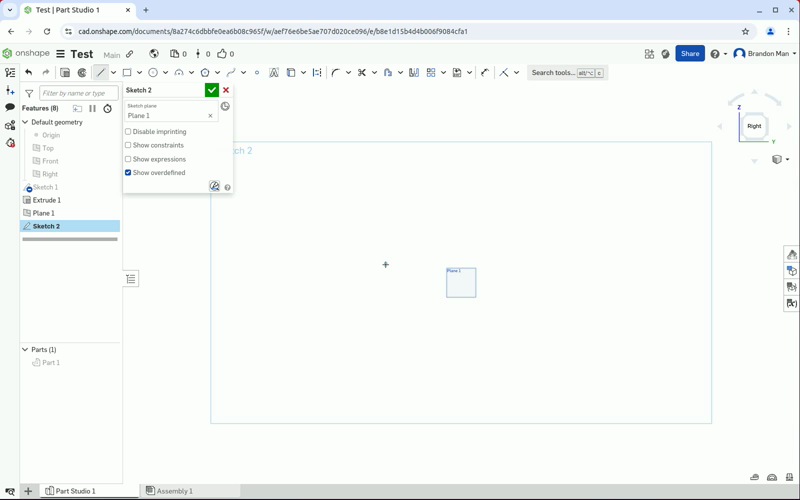
key_down(shift)
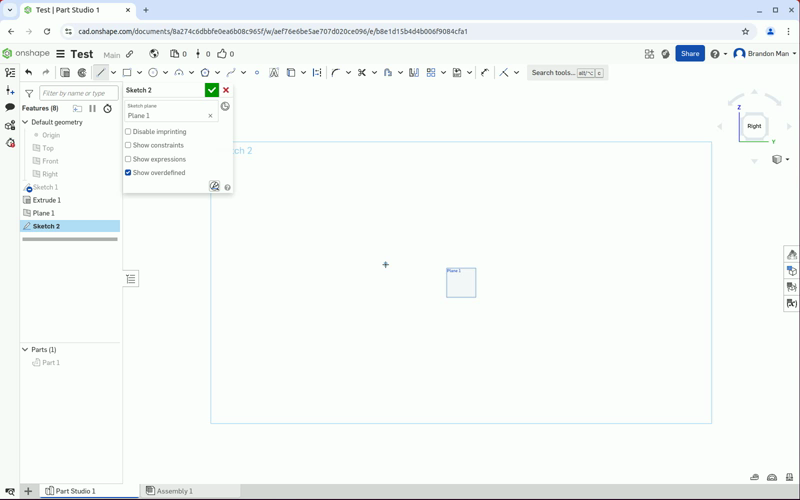
mouse_move(442, 188)
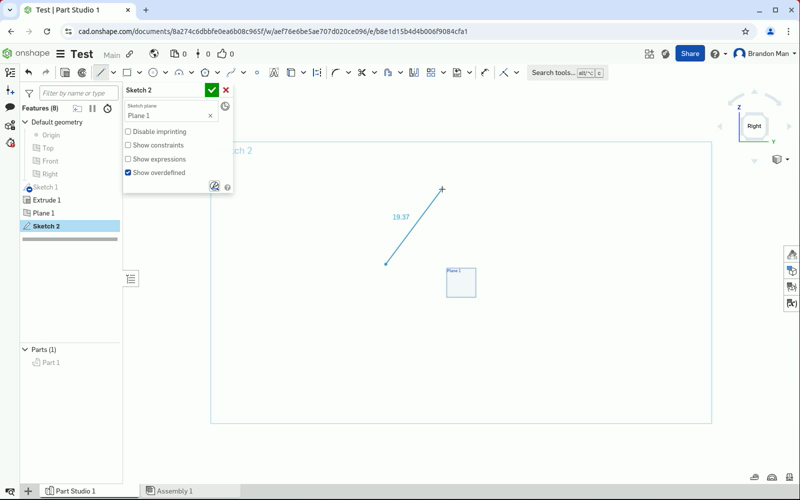
click(442, 188)
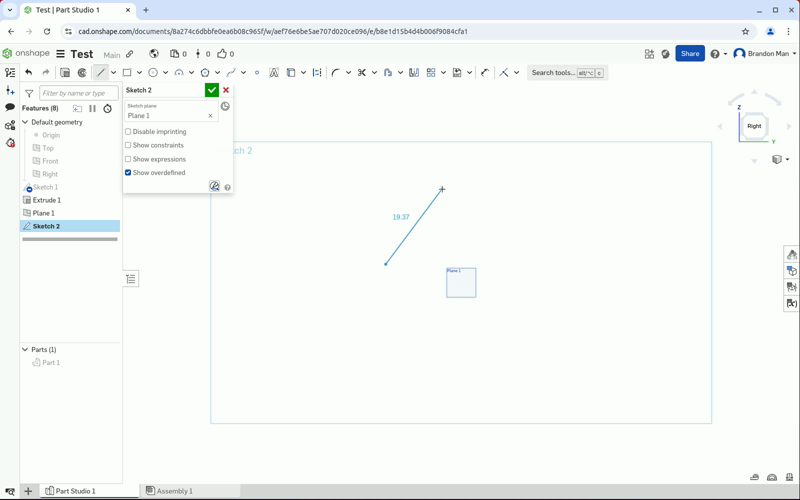
key_up(shift)
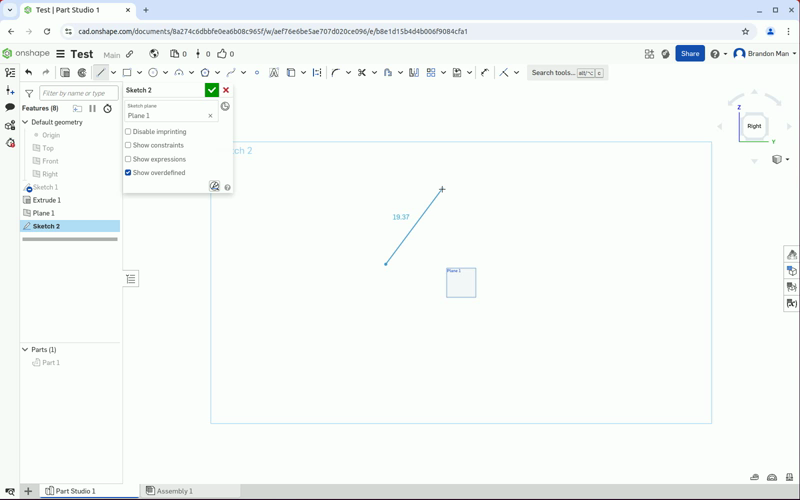
key_down(shift)
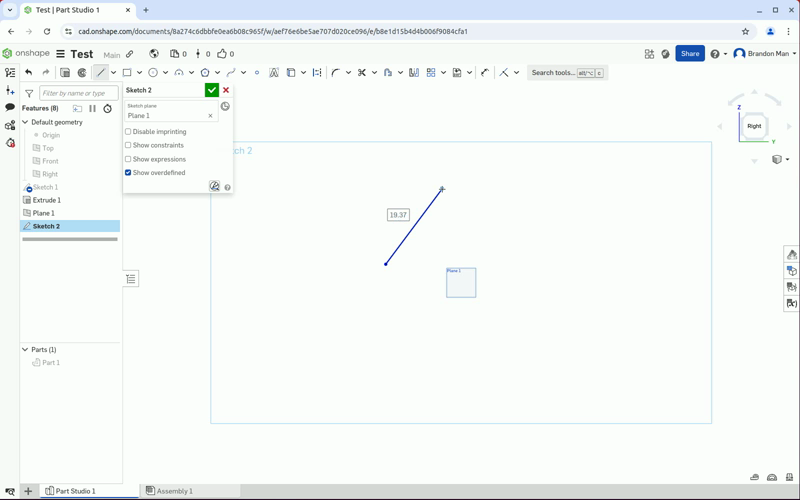
mouse_move(472, 188)
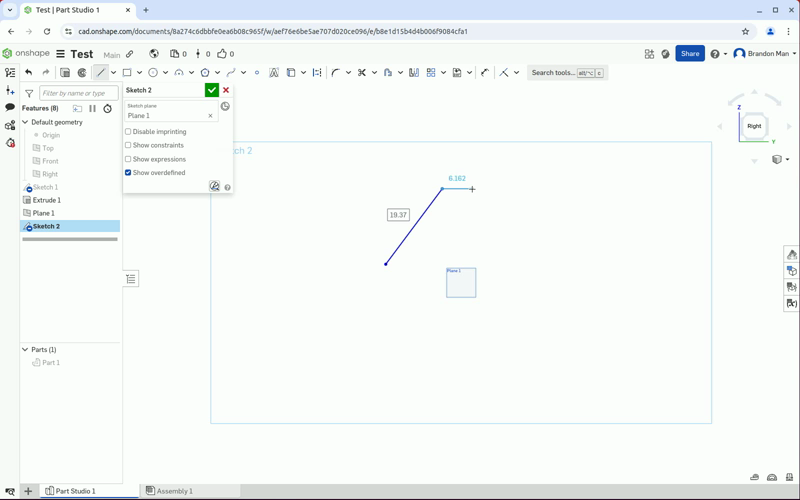
mouse_move(385, 188)
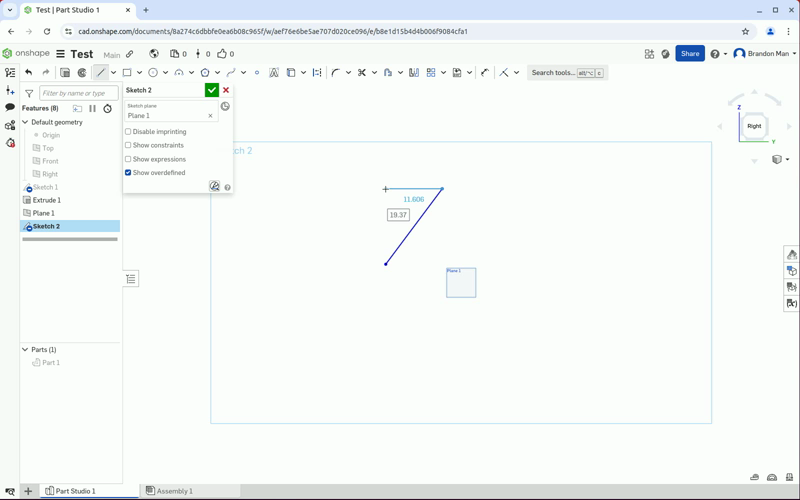
click(385, 188)
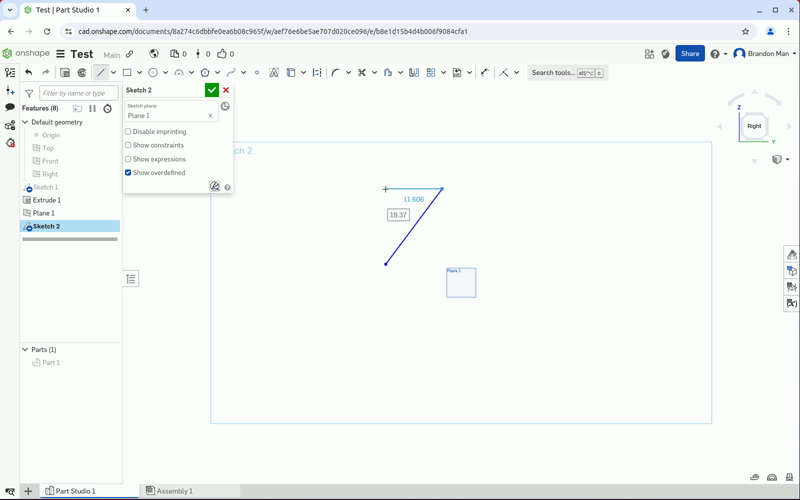
key_up(shift)
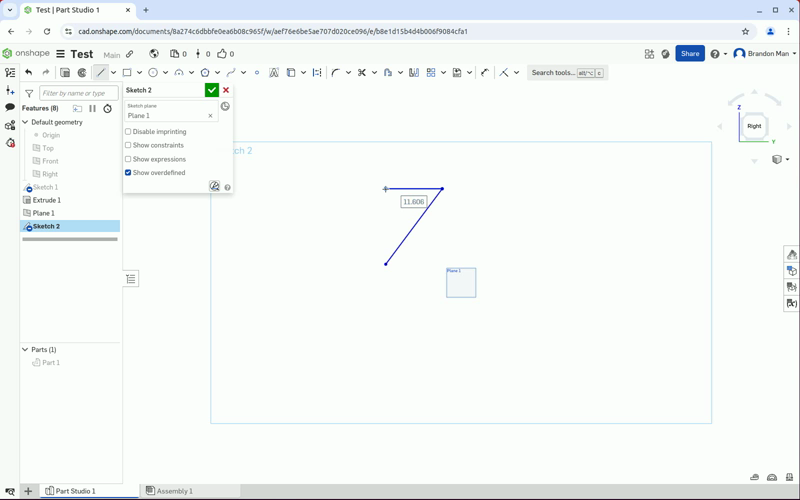
key_down(shift)
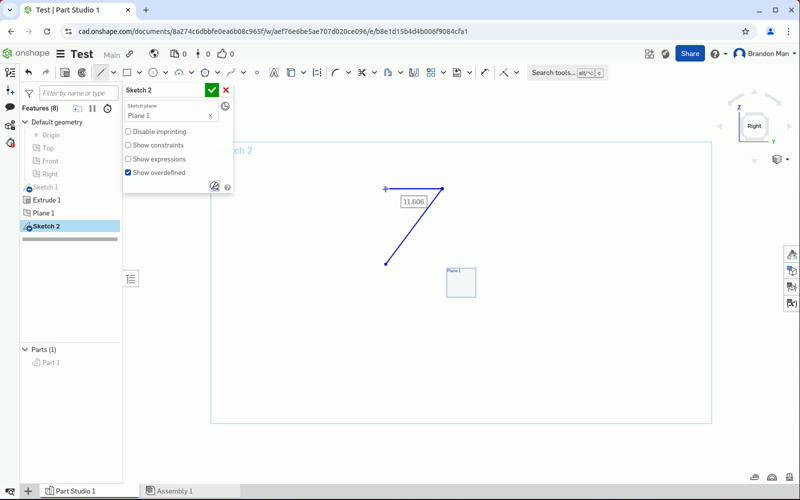
mouse_move(385, 264)
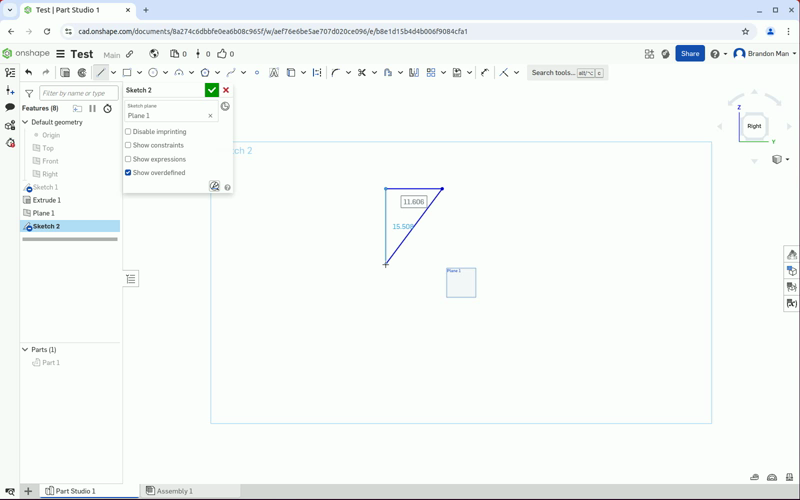
key_up(shift)
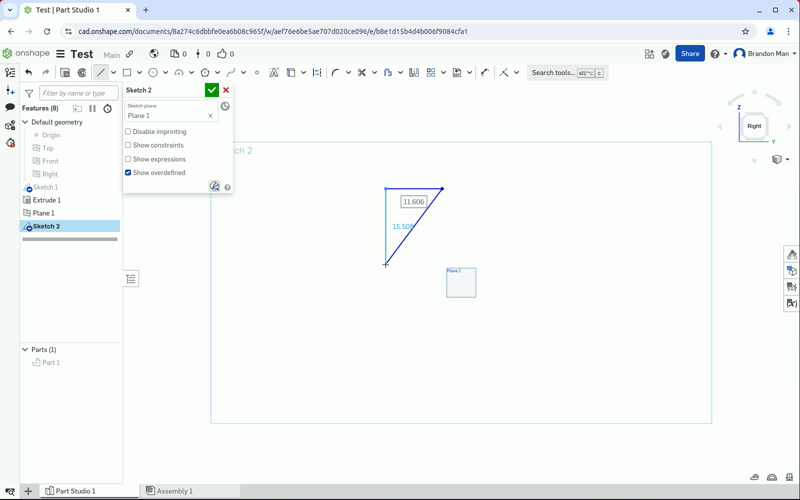
click(385, 264)
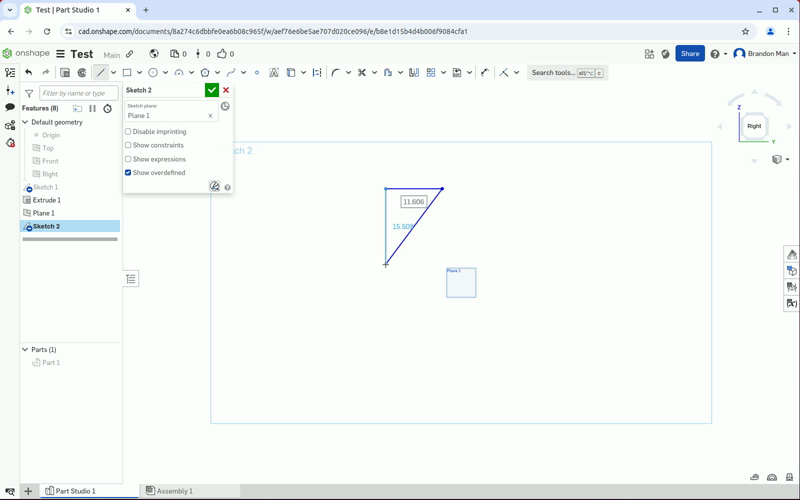
key(esc)
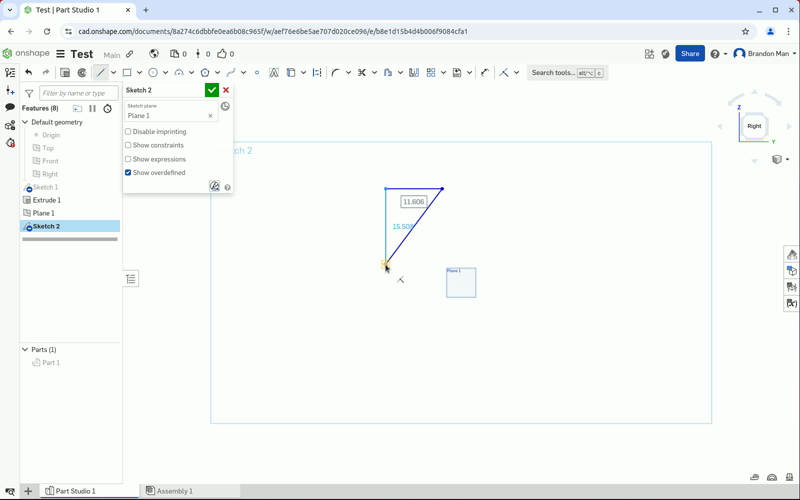
mouse_move(407, 233)
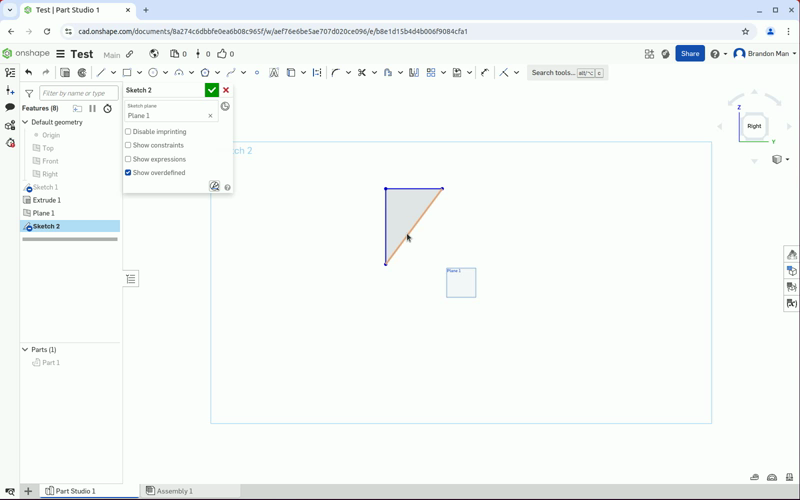
click(407, 233)
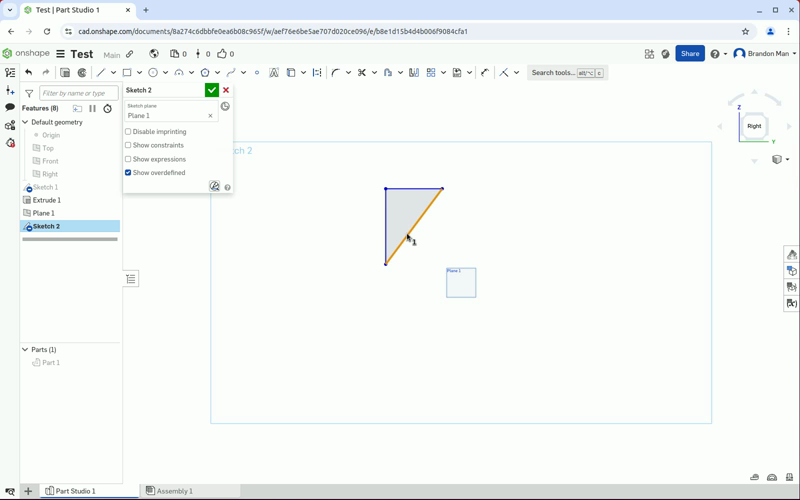
mouse_move(73, 352)
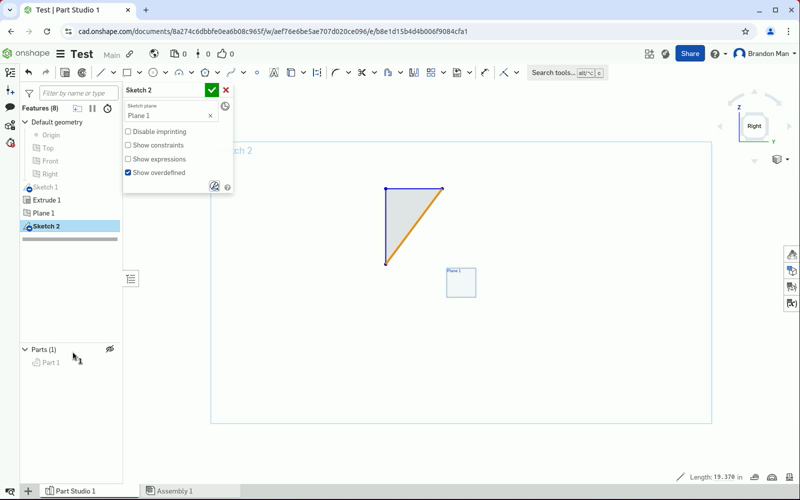
key(shift+y)
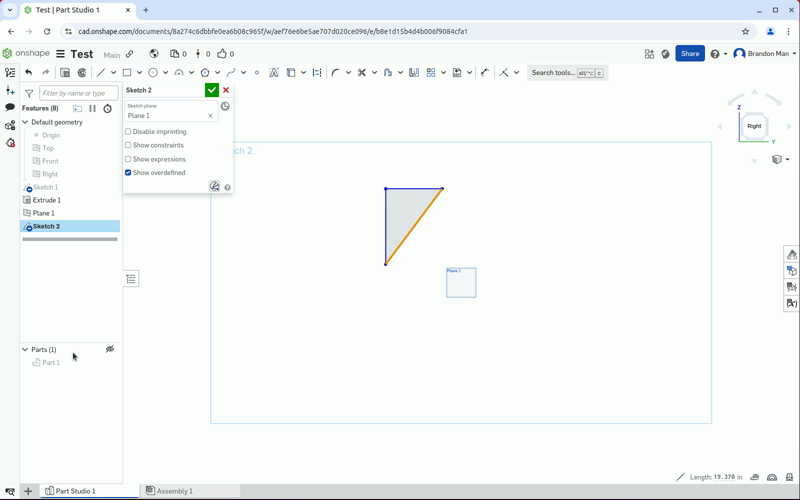
key(shift+e)
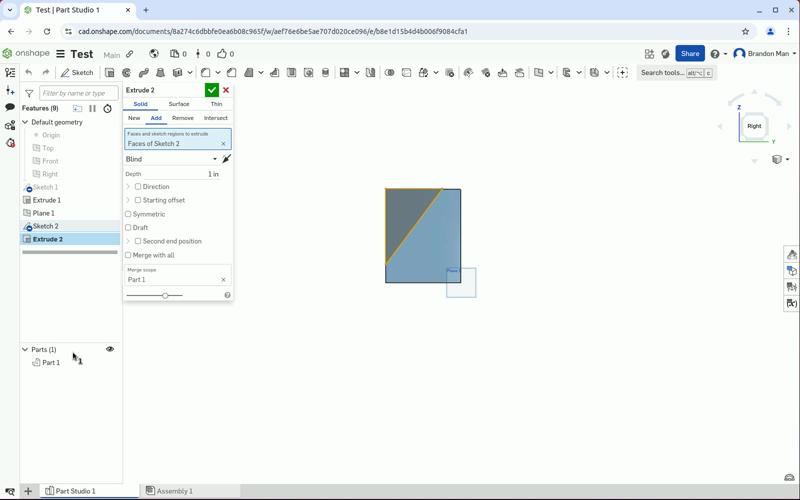
mouse_move(143, 106)
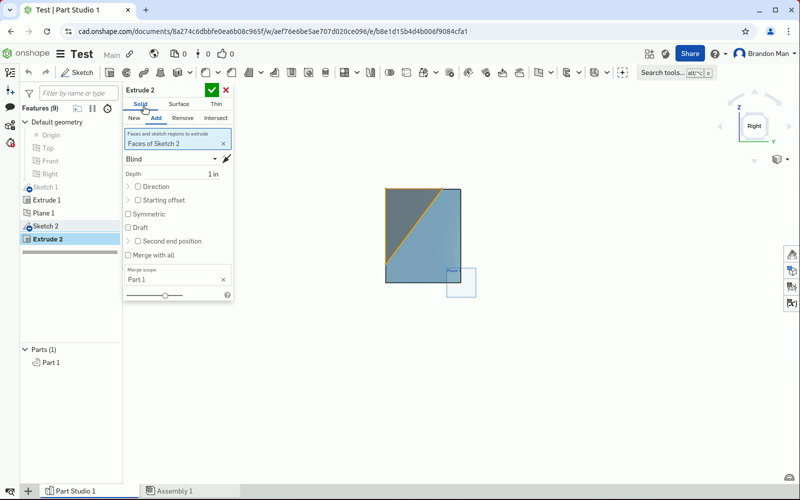
click(143, 106)
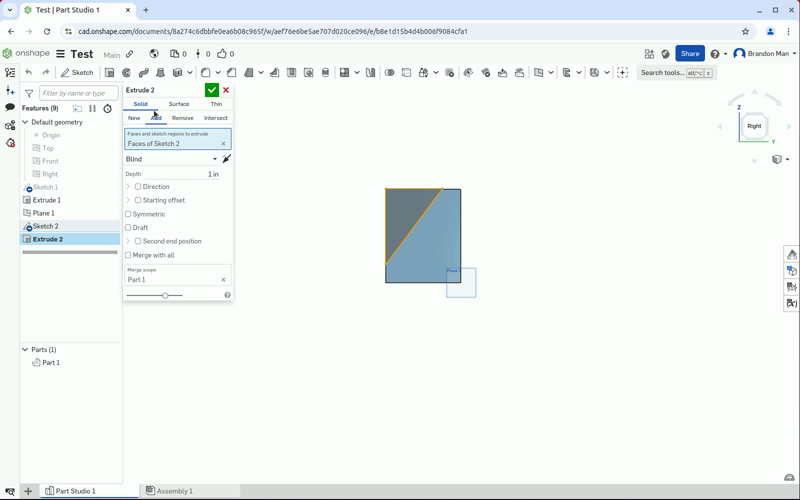
mouse_move(186, 120)
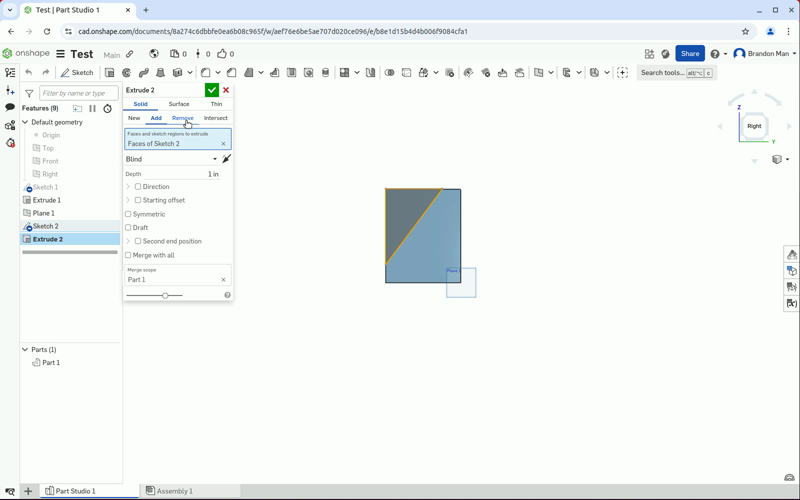
click(186, 120)
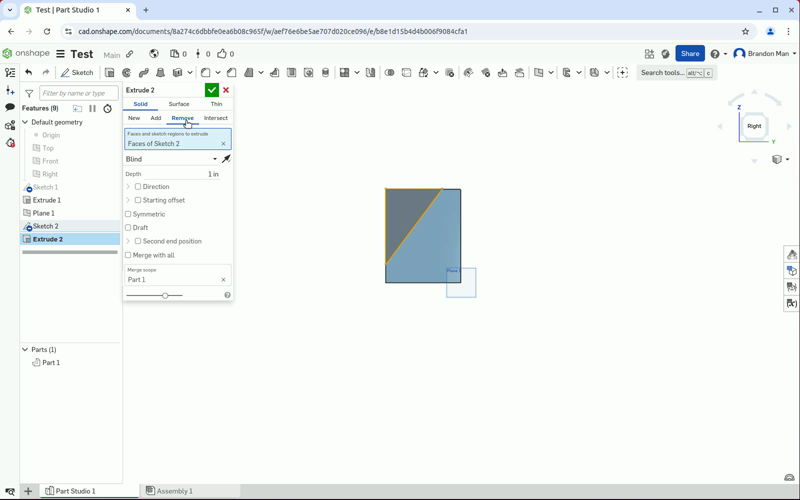
key(tab, 4)
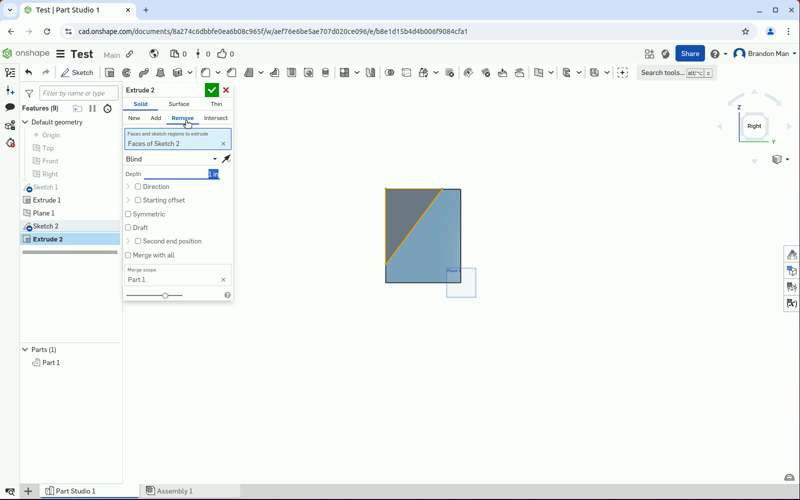
text(15.405)
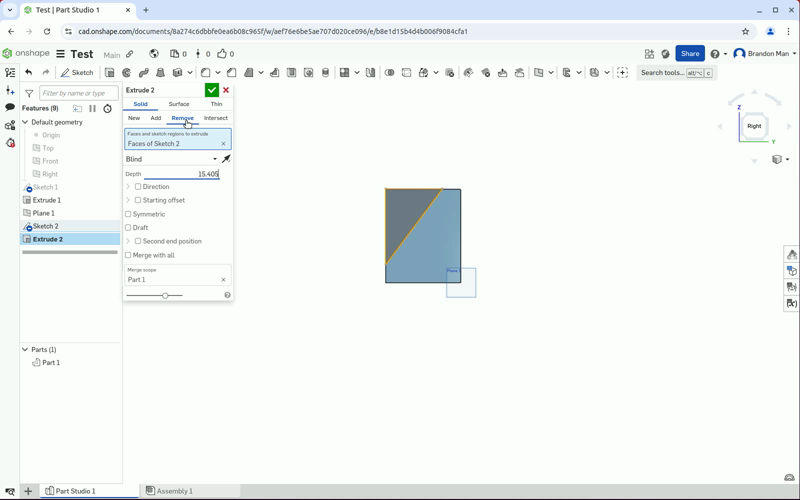
key(tab, 6)
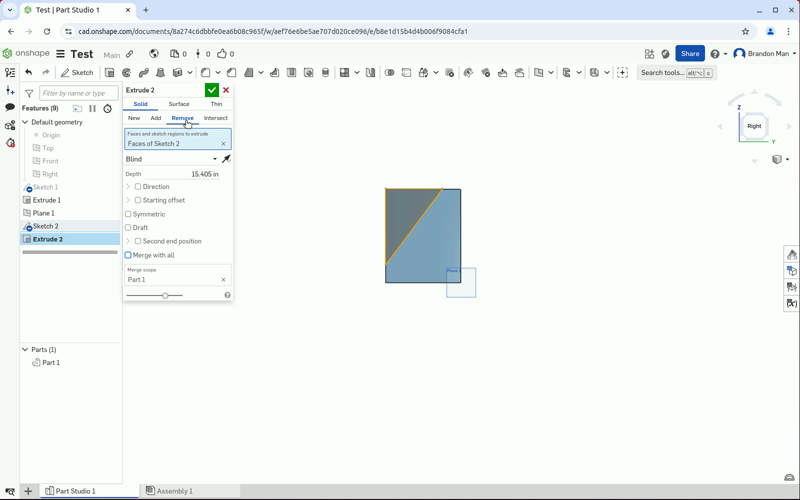
key(space)
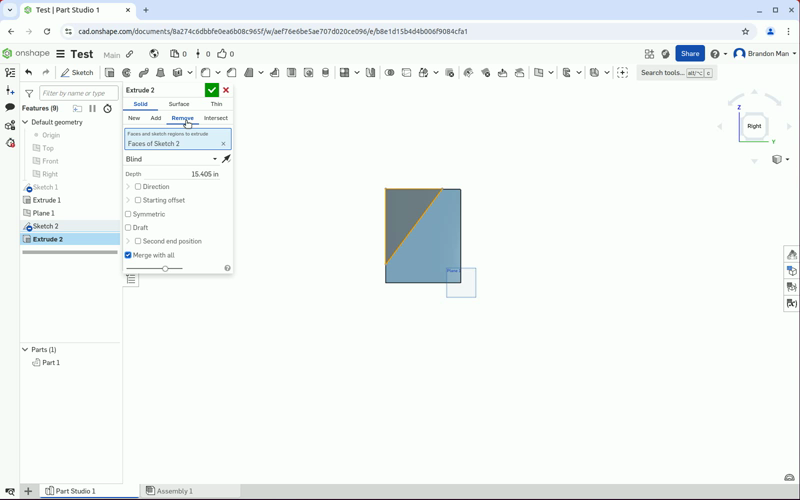
key(enter)
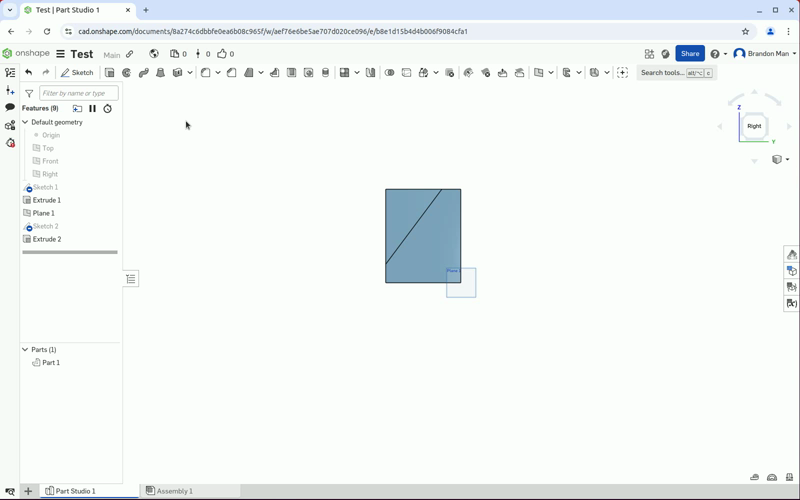
key(shift+h)
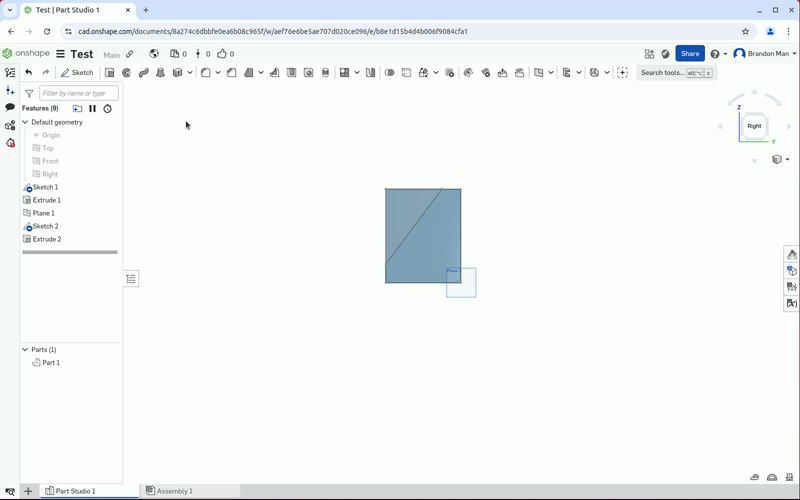
key(shift+h)
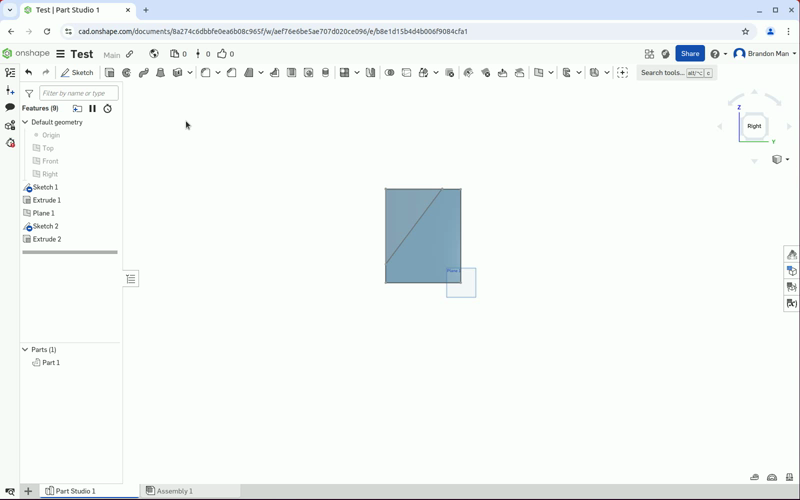
key(shift+7)
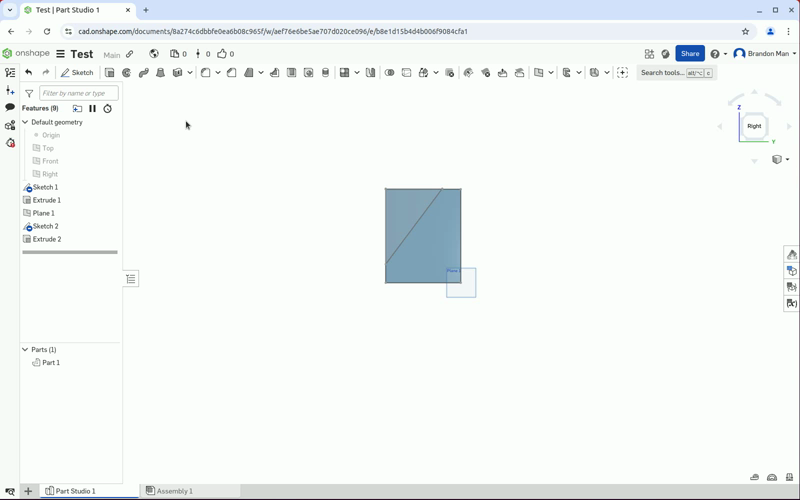
key(right, 2)
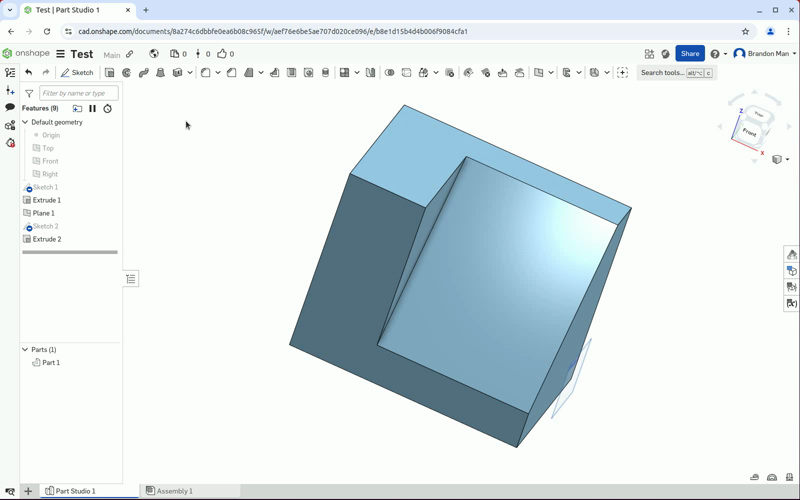
key(down, 2)
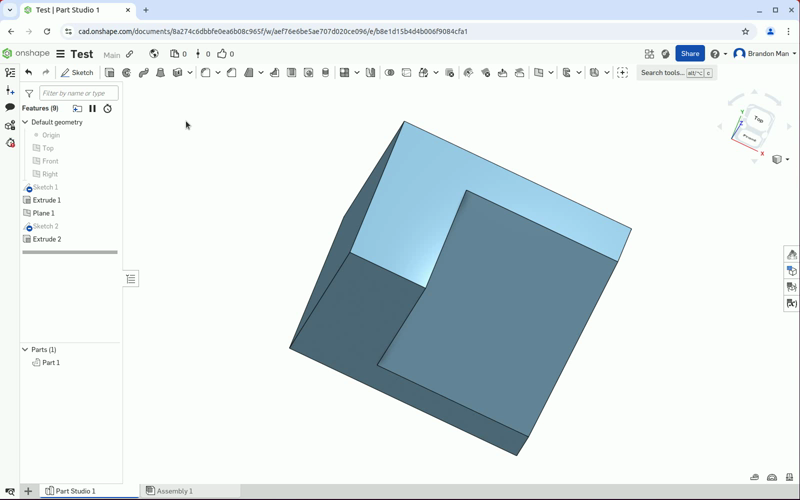
key(up, 2)
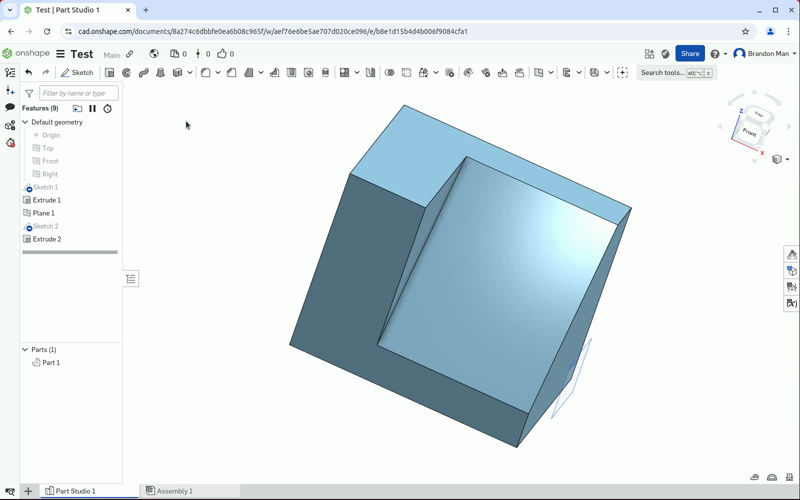
key(left, 2)
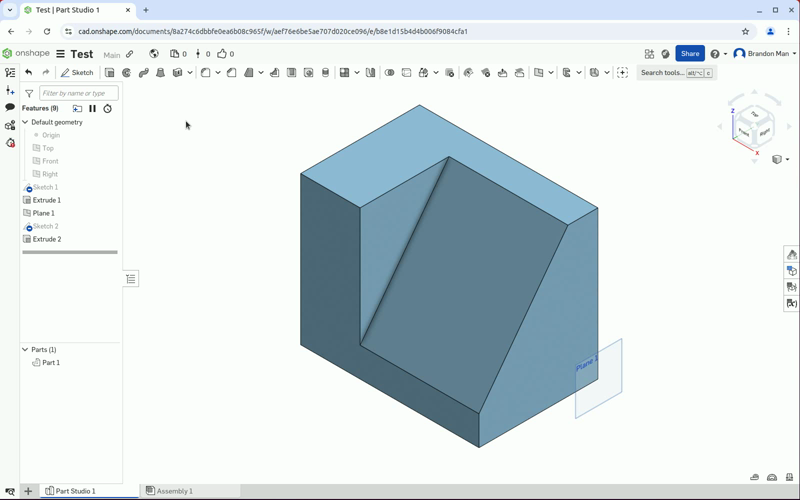
mouse_move(73, 189)
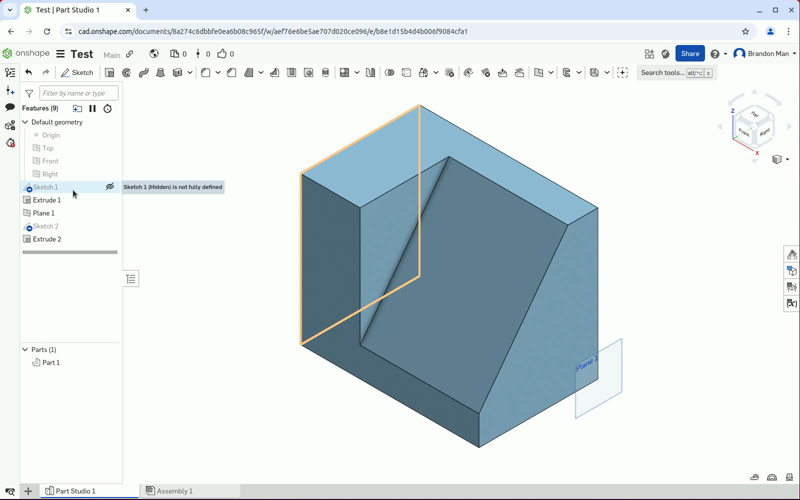
click(73, 189)